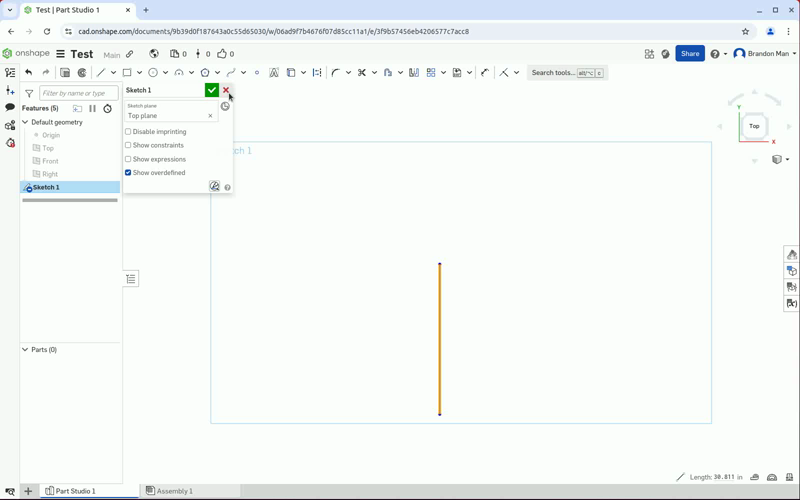
key(shift+h)
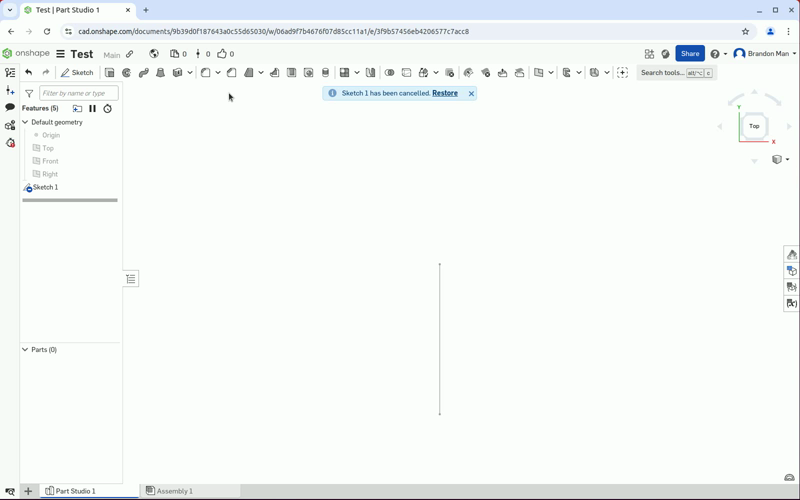
mouse_move(73, 352)
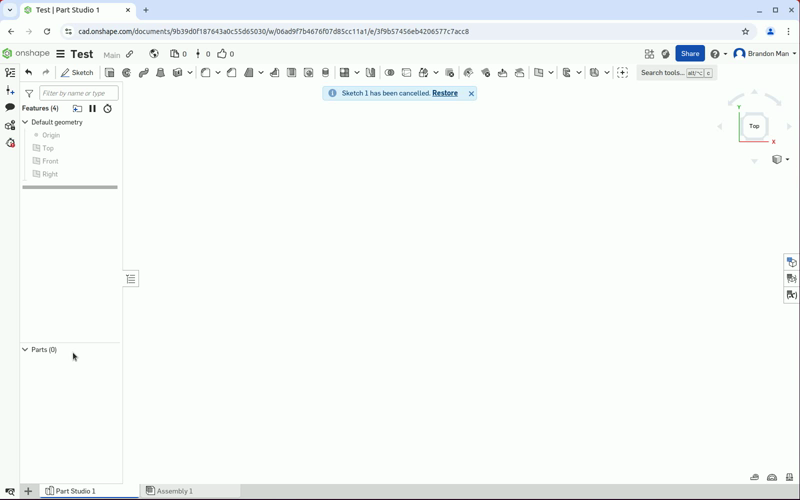
key(y)
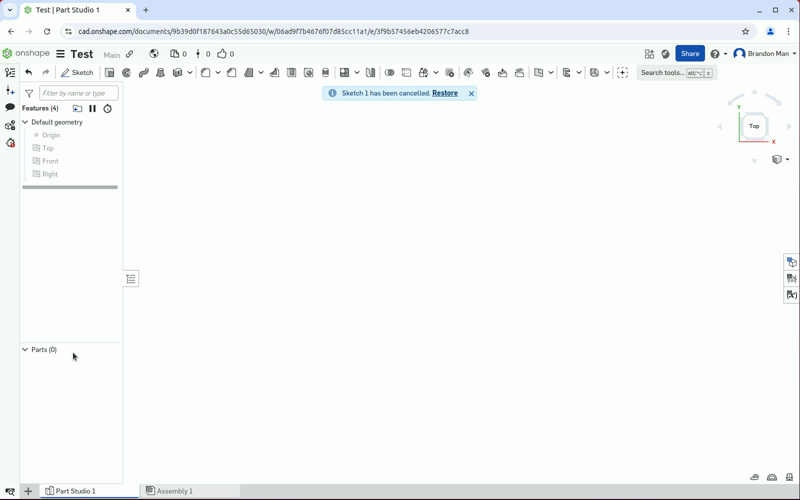
key(shift+p)
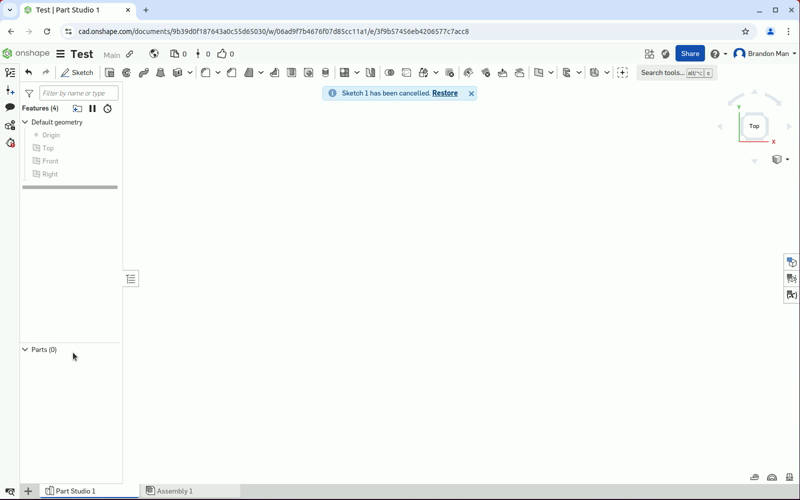
key(space)
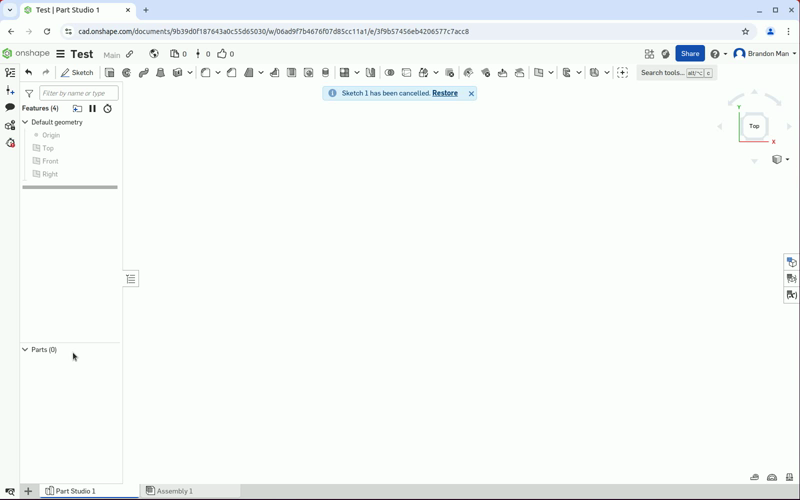
key_down(shift)
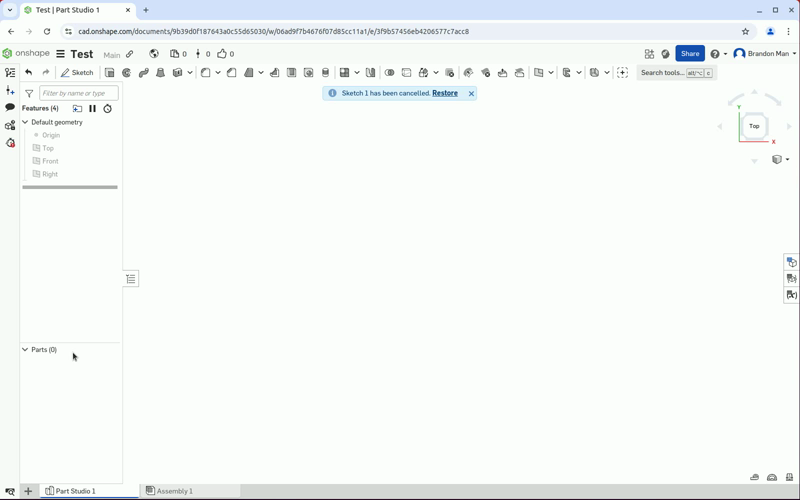
key(up)
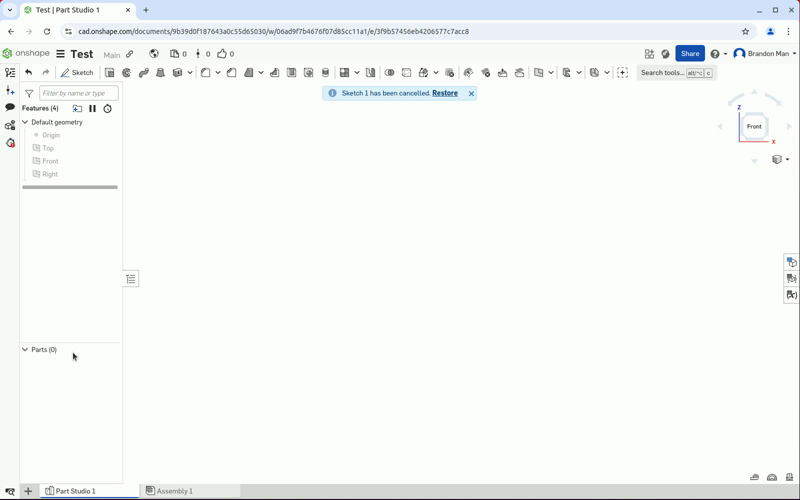
key_up(shift)
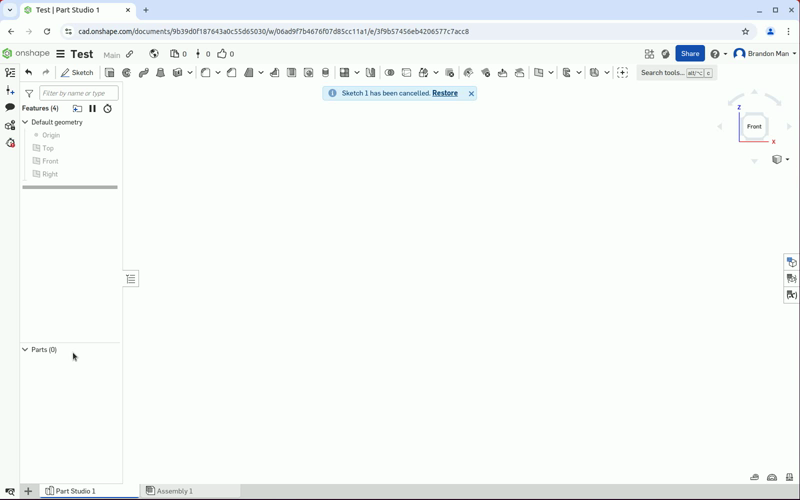
mouse_move(73, 352)
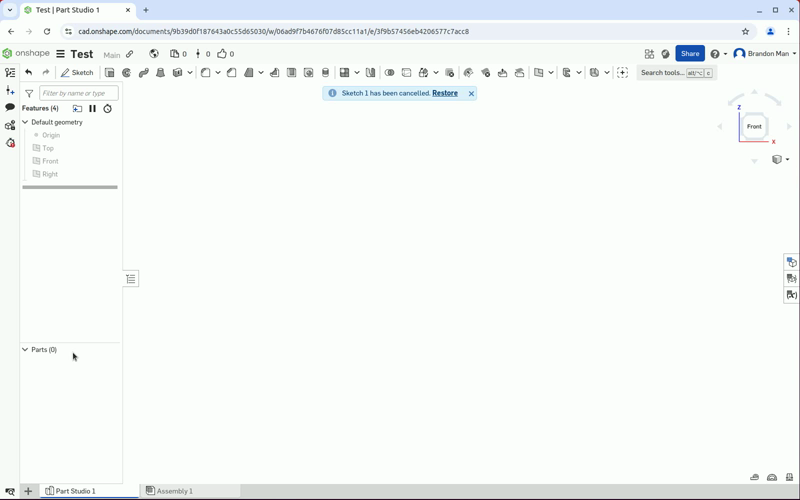
key(shift+y)
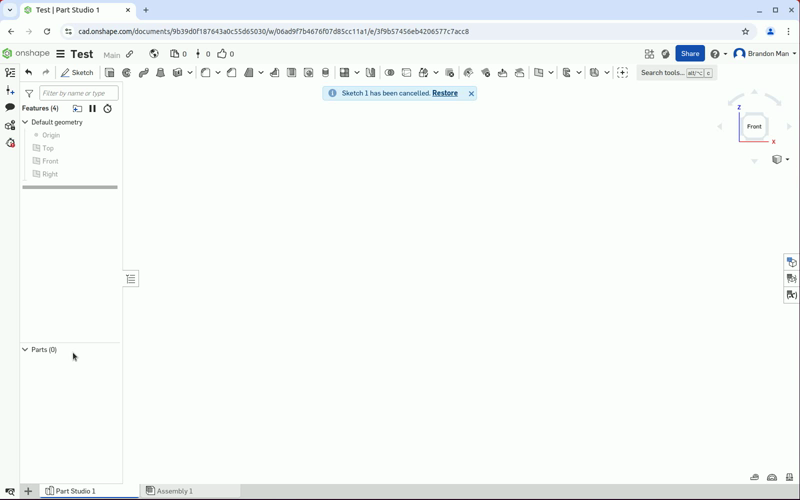
key(shift+s)
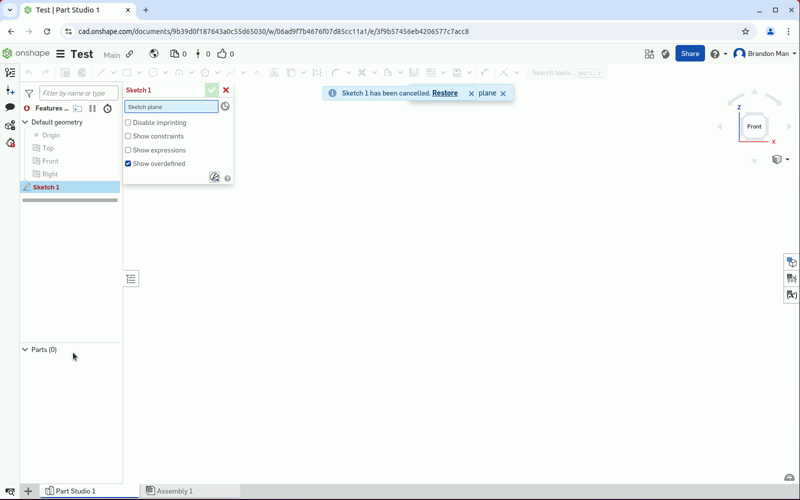
mouse_move(73, 163)
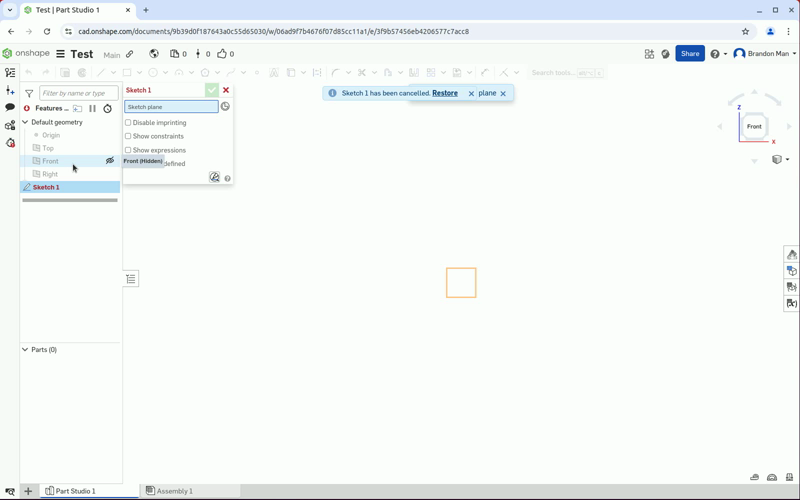
click(73, 163)
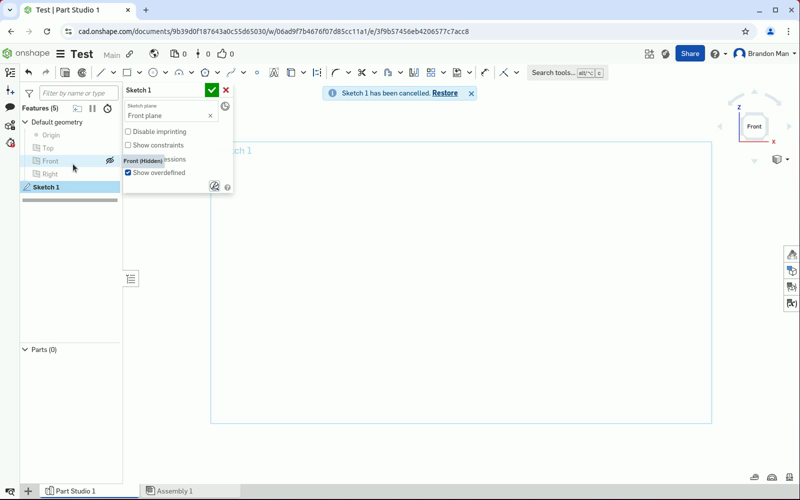
mouse_move(73, 352)
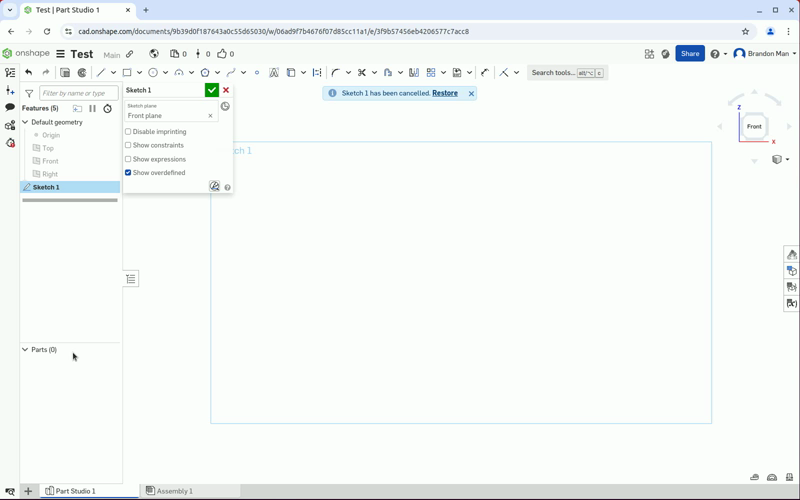
key(y)
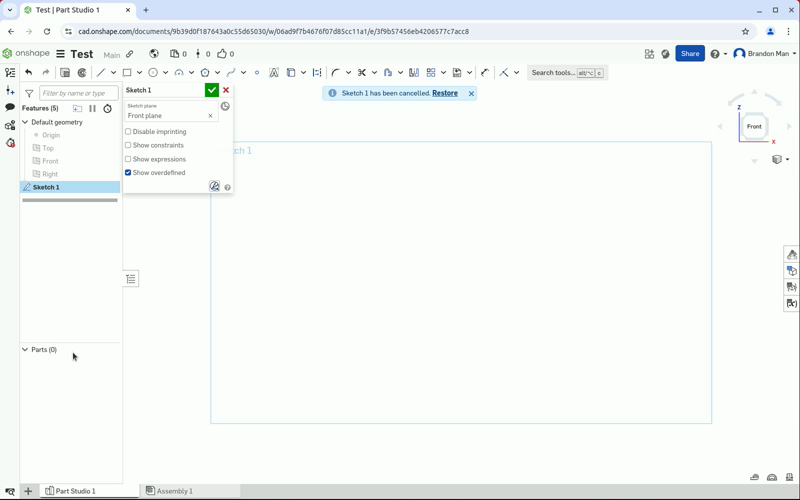
key(c)
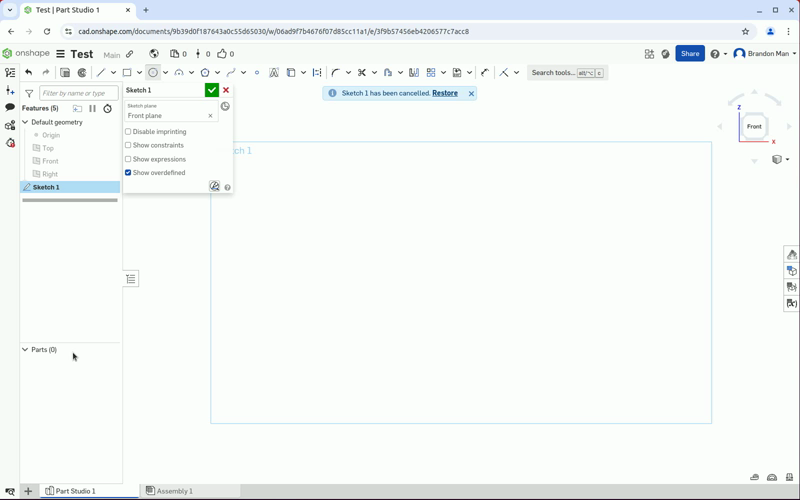
key_down(shift)
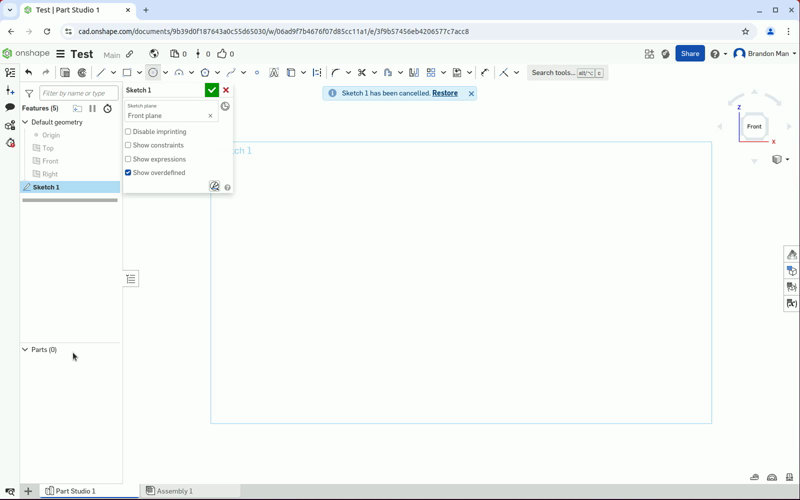
mouse_move(461, 282)
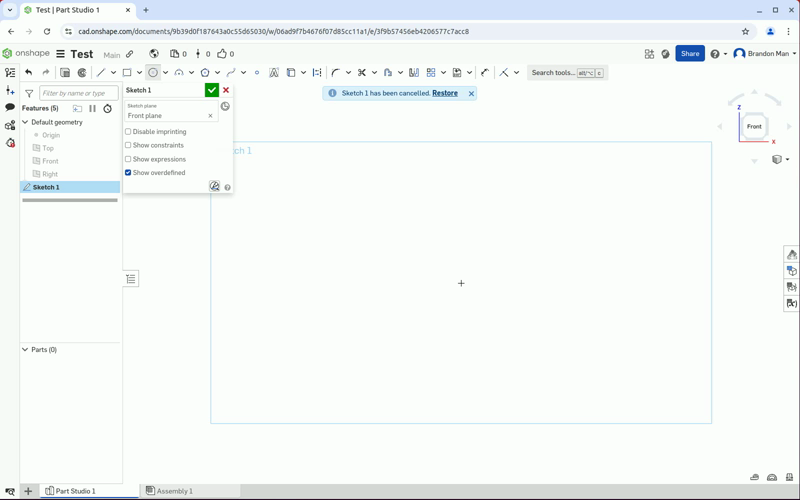
click(461, 282)
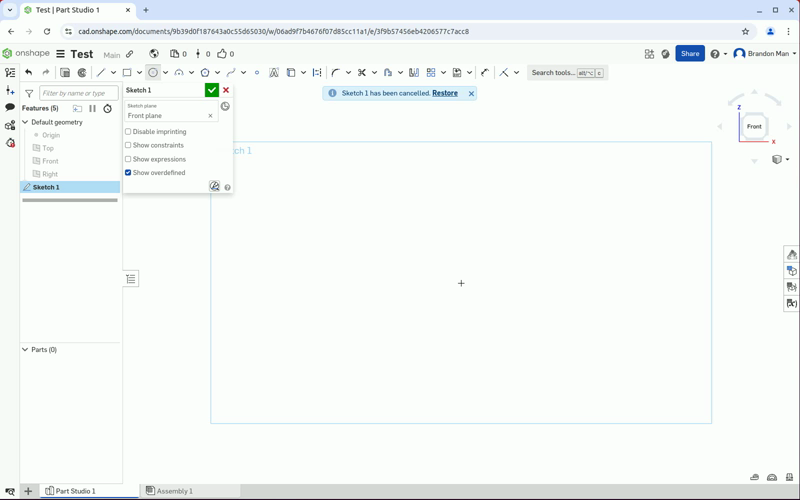
key_up(shift)
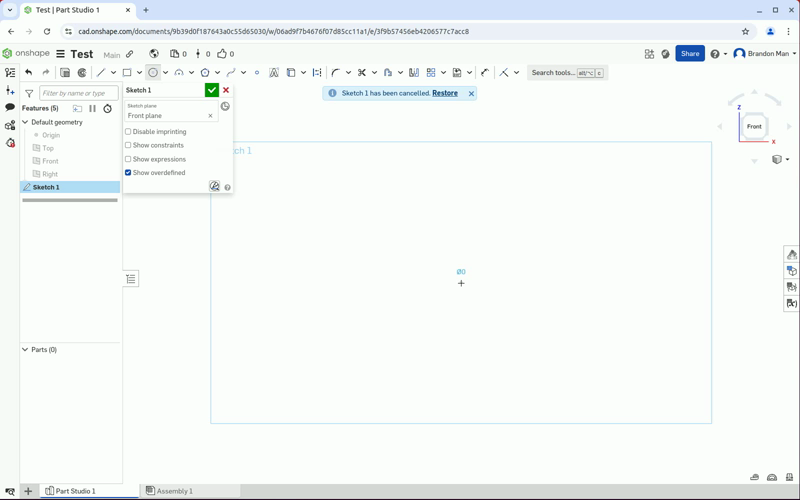
mouse_move(497, 282)
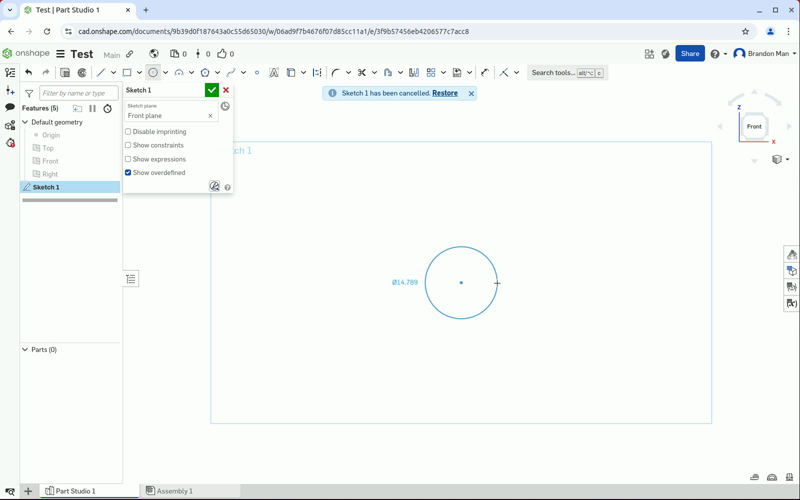
click(497, 282)
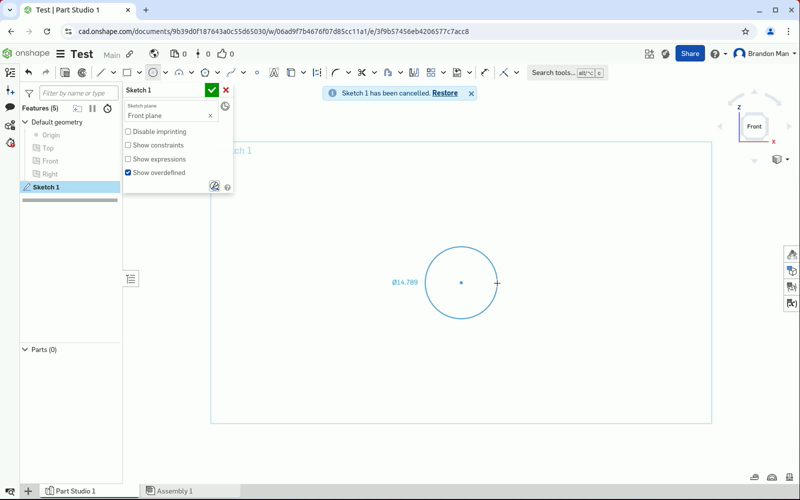
key(esc)
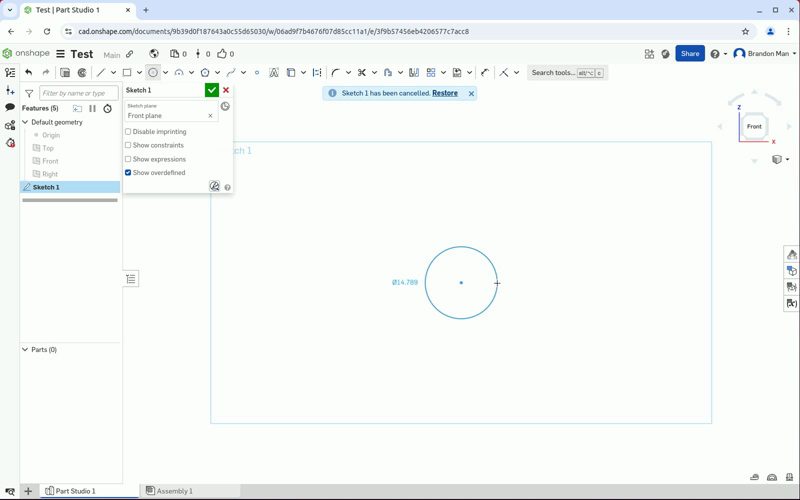
key(c)
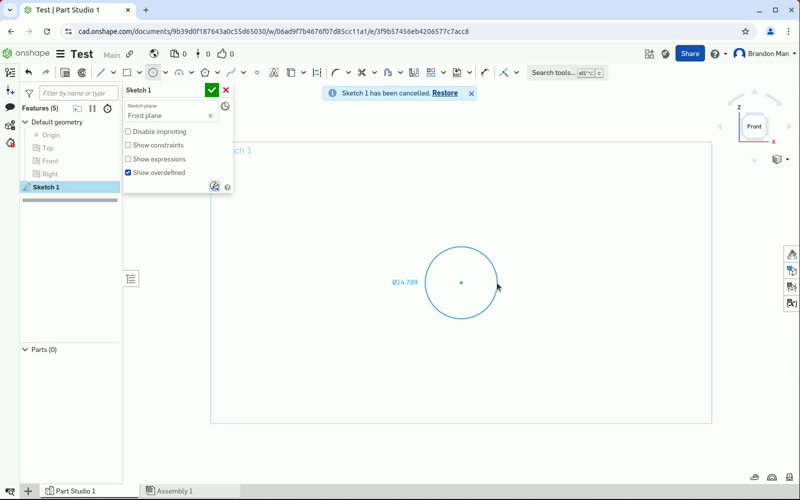
key_down(shift)
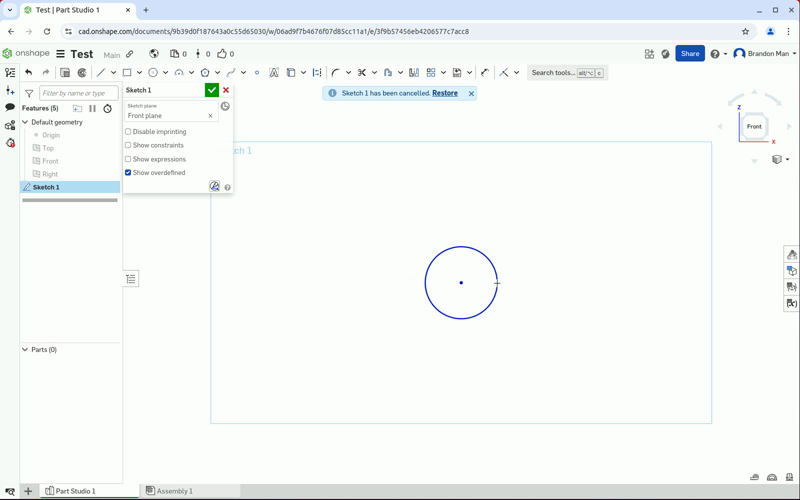
mouse_move(461, 282)
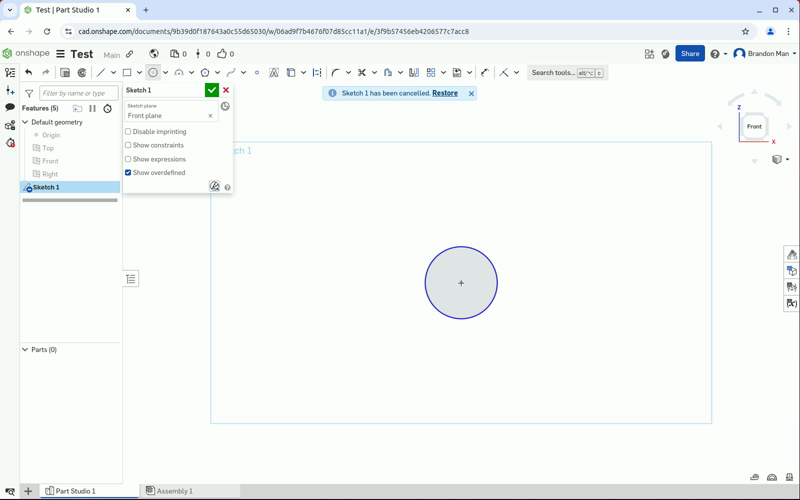
click(461, 282)
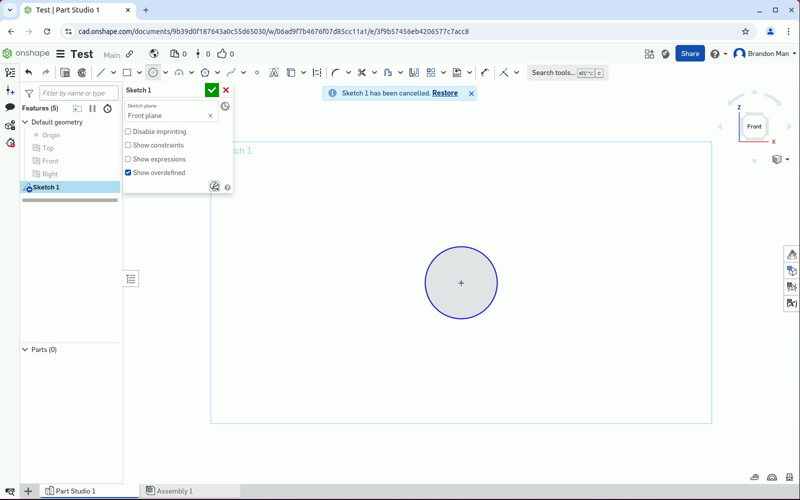
key_up(shift)
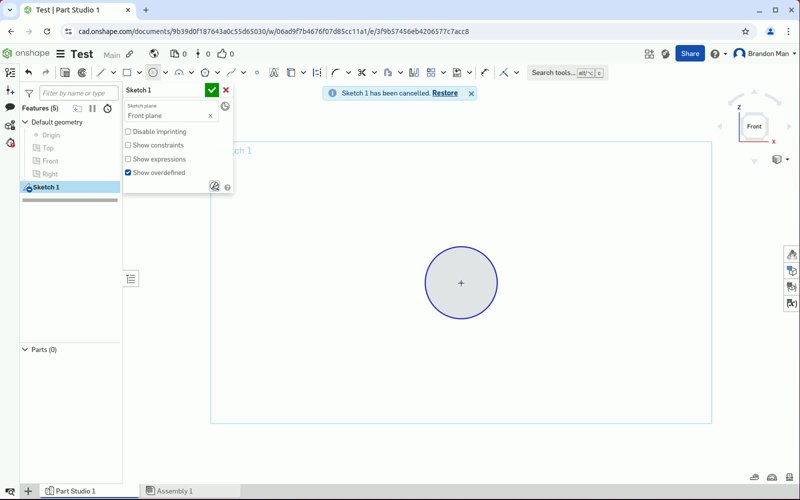
mouse_move(479, 282)
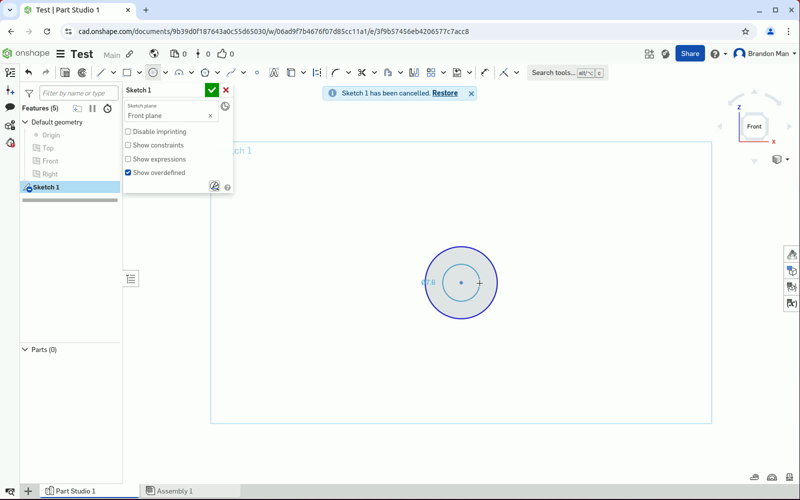
click(479, 282)
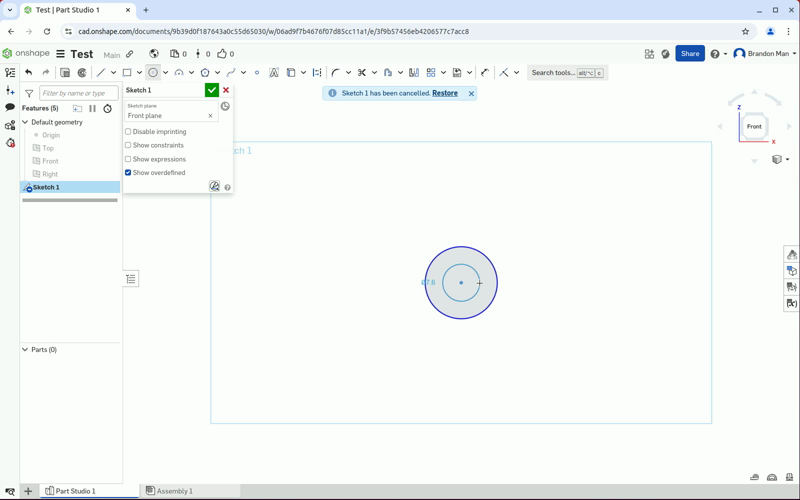
key(esc)
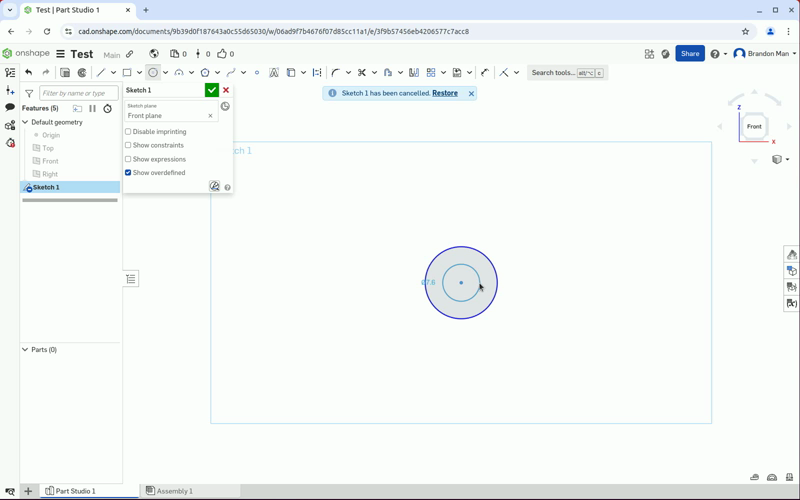
mouse_move(450, 255)
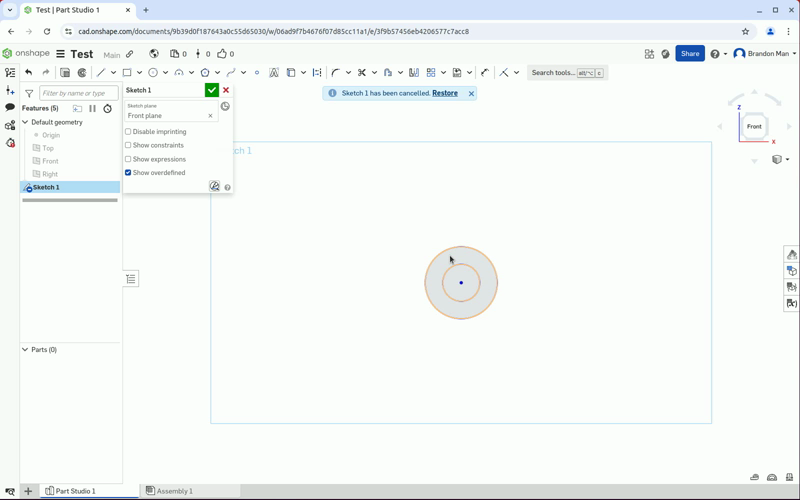
click(450, 255)
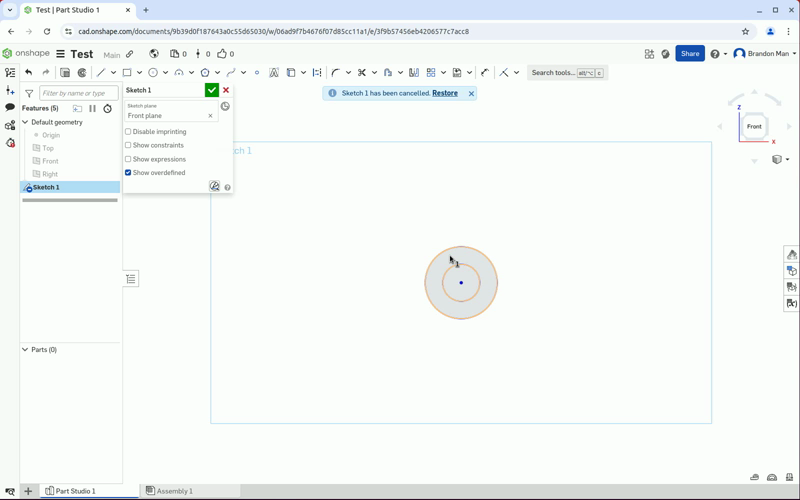
mouse_move(73, 352)
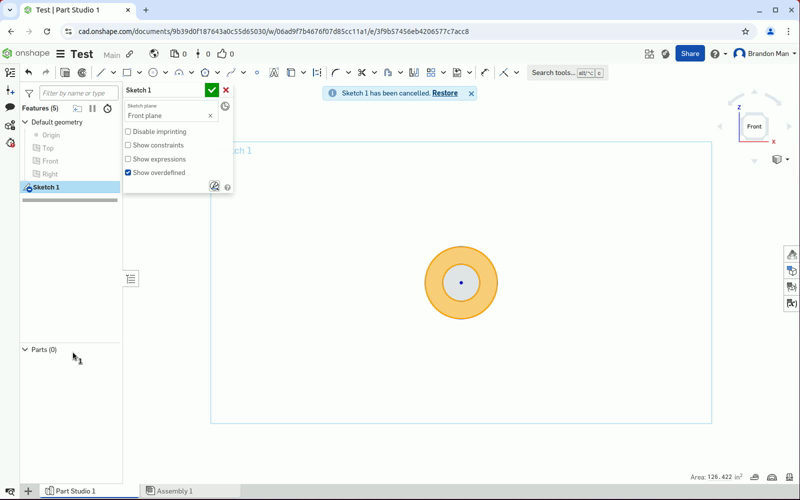
key(shift+y)
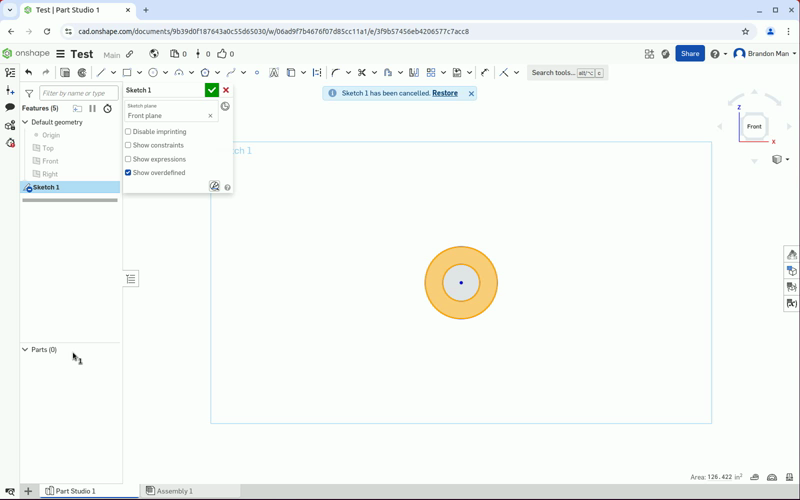
key(shift+e)
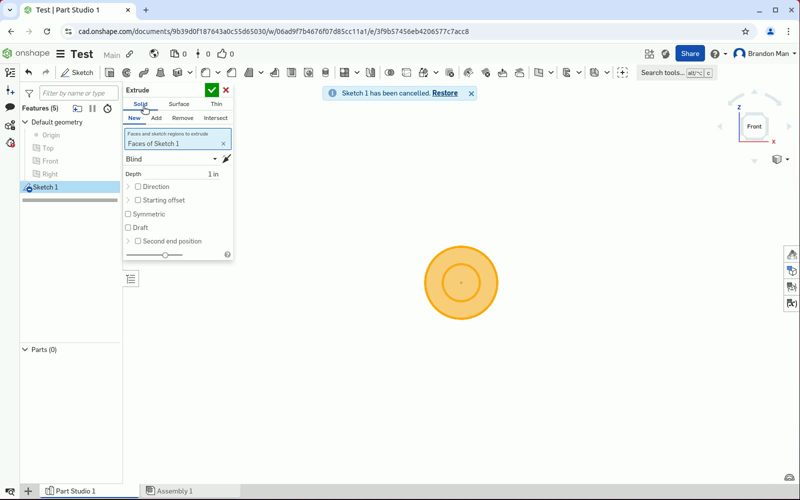
mouse_move(143, 106)
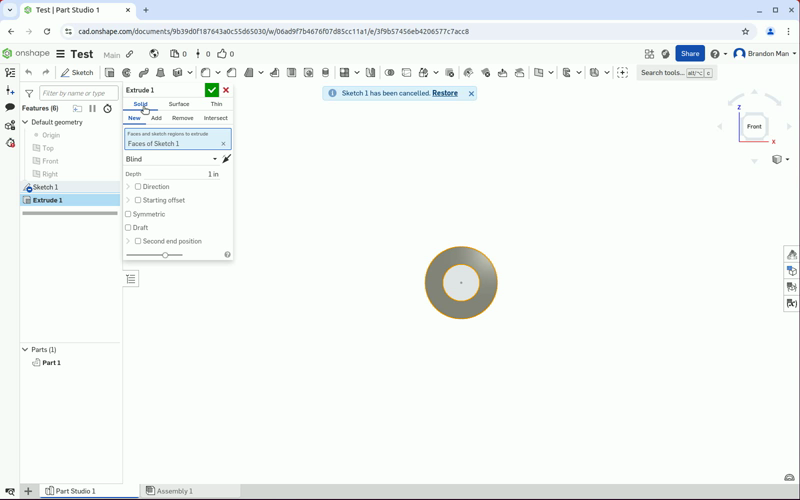
click(143, 106)
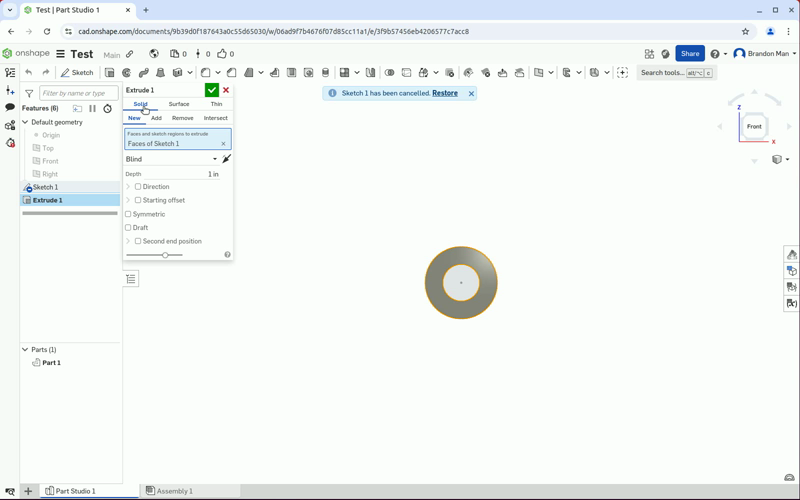
mouse_move(137, 120)
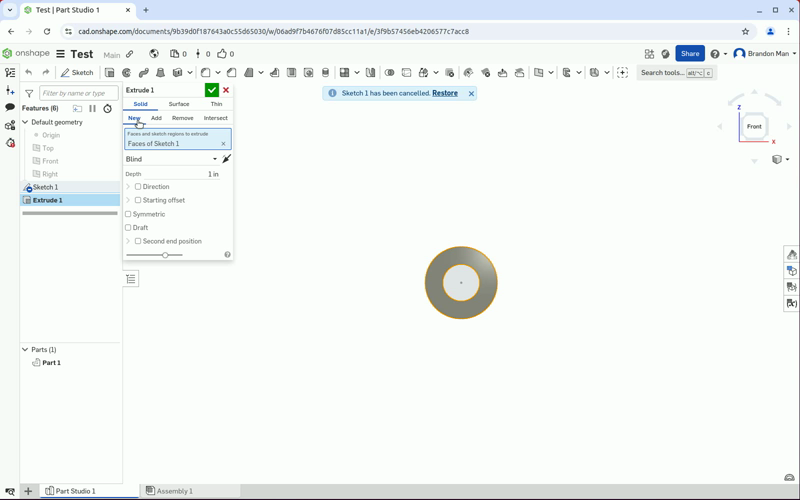
click(137, 120)
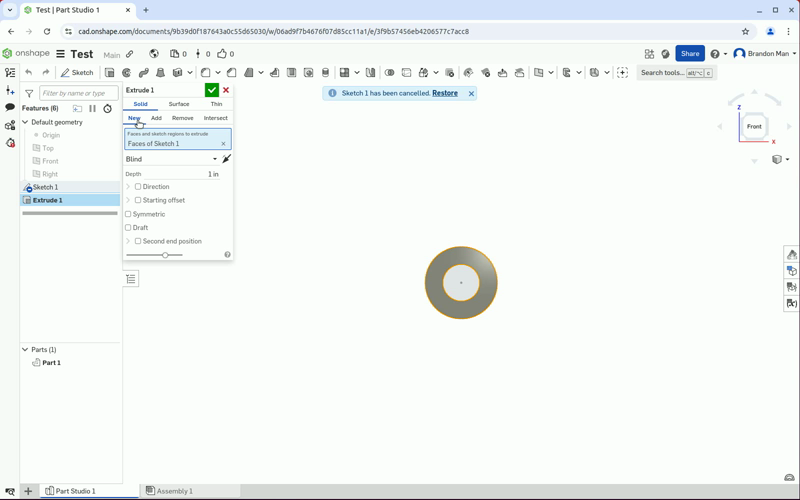
key(tab, 4)
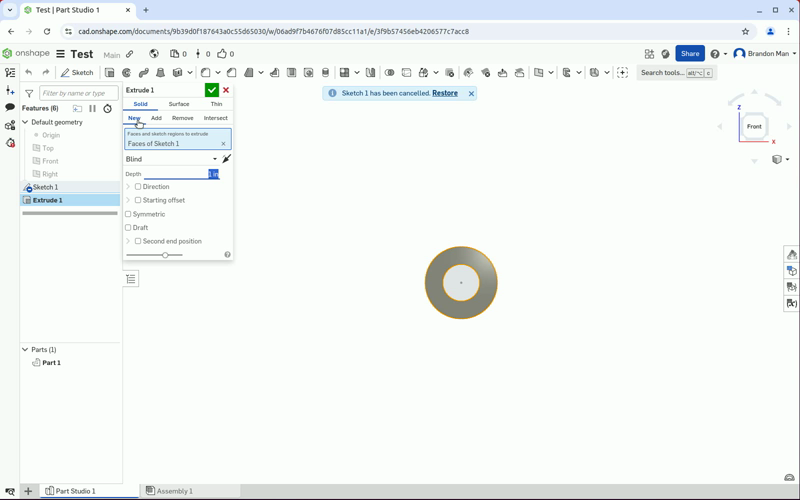
text(3.129)
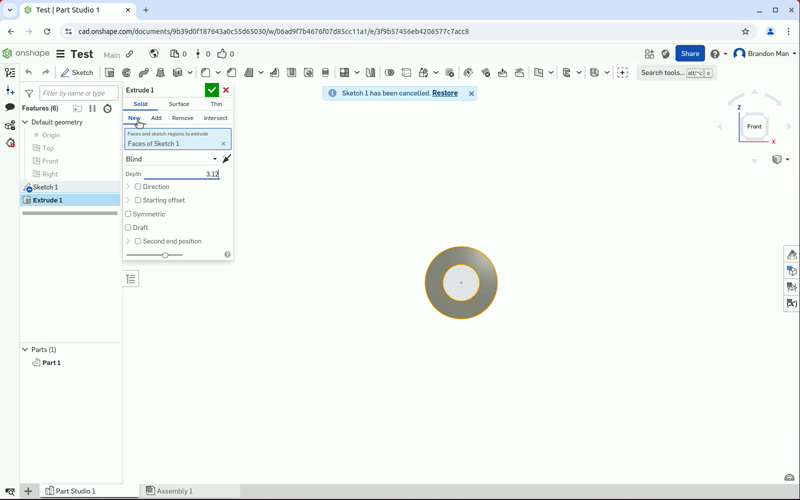
key(enter)
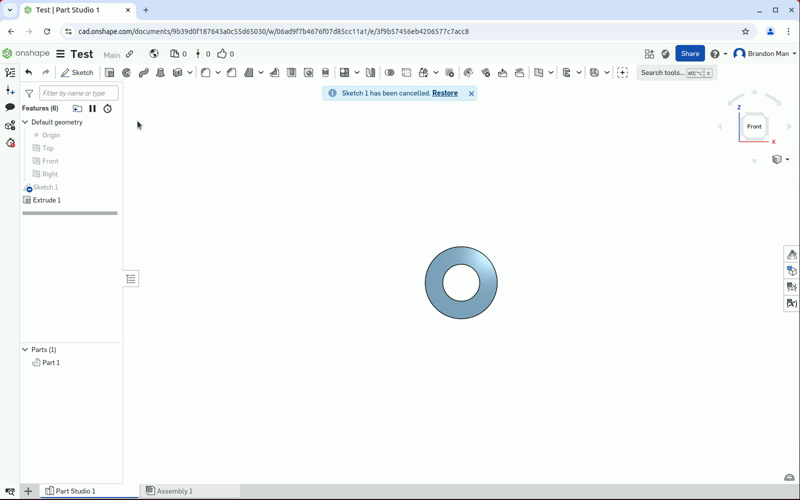
key(shift+h)
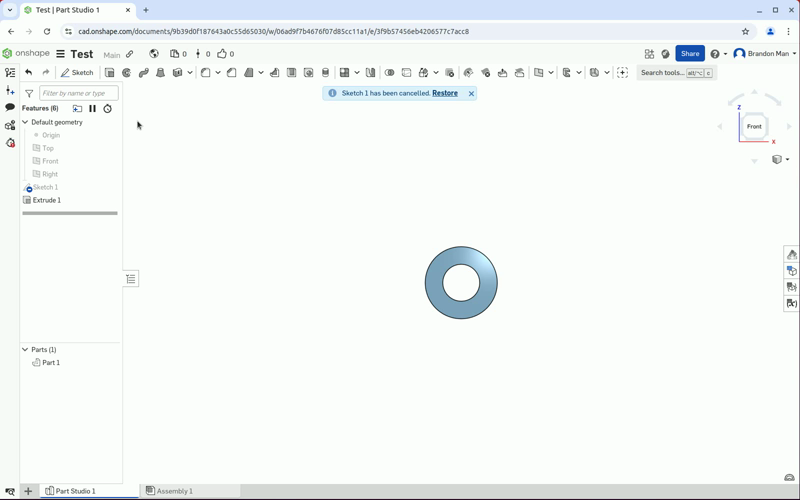
key(shift+h)
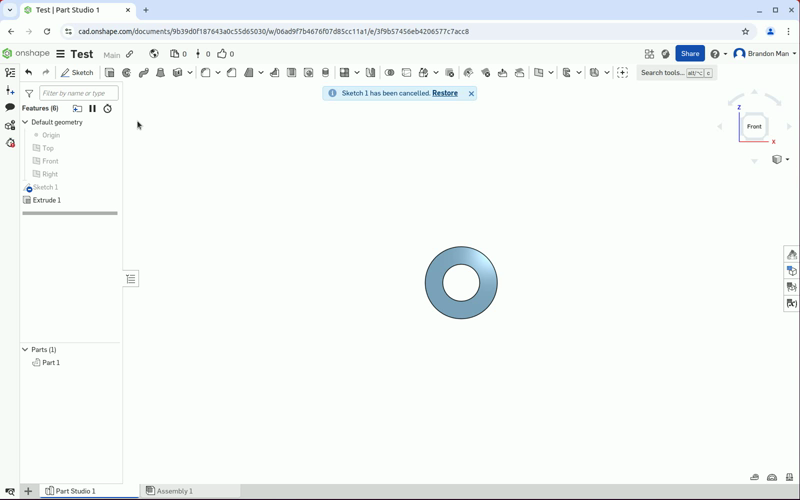
mouse_move(73, 189)
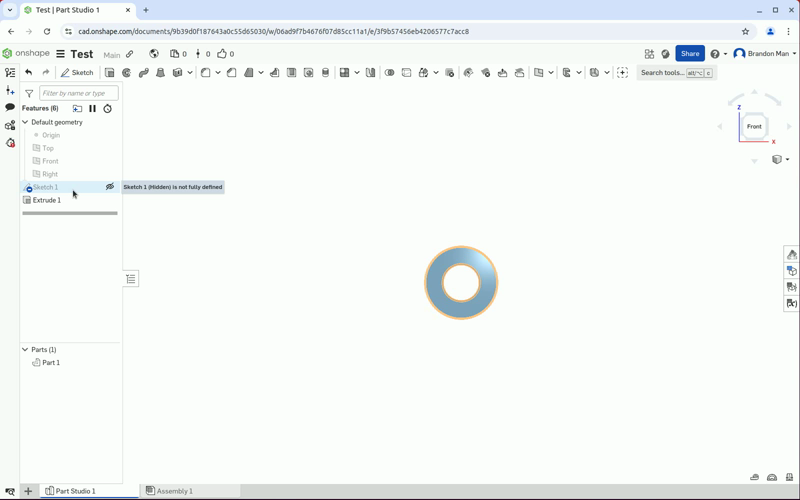
click(73, 189)
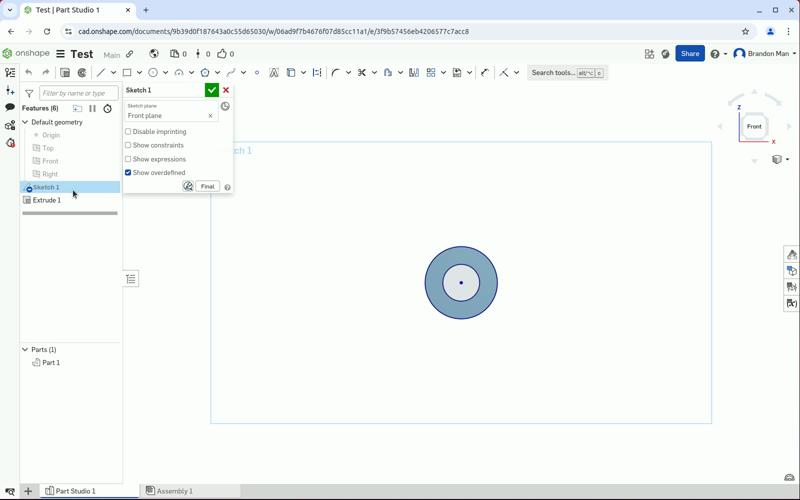
mouse_move(229, 92)
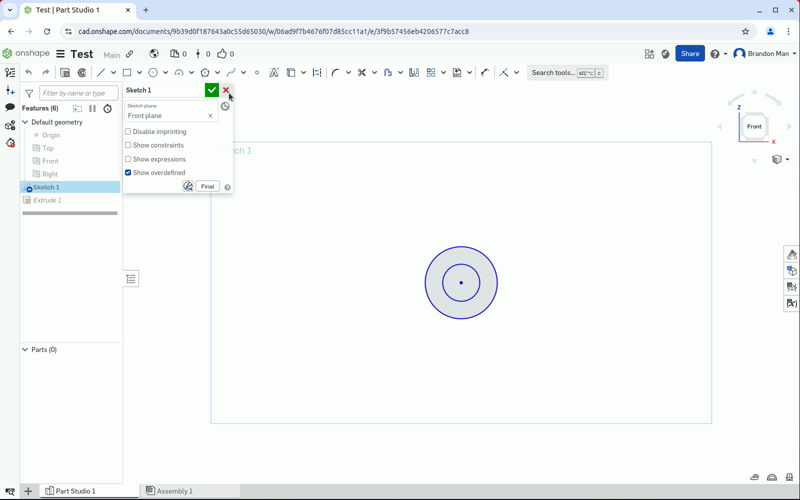
click(229, 92)
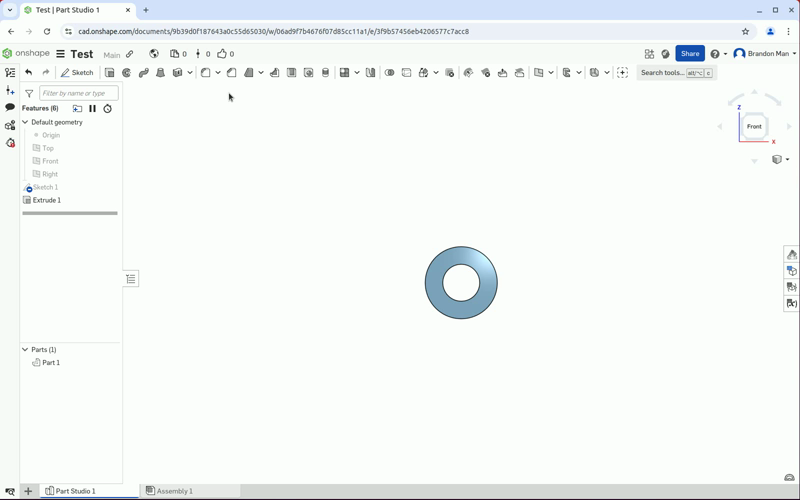
mouse_move(541, 75)
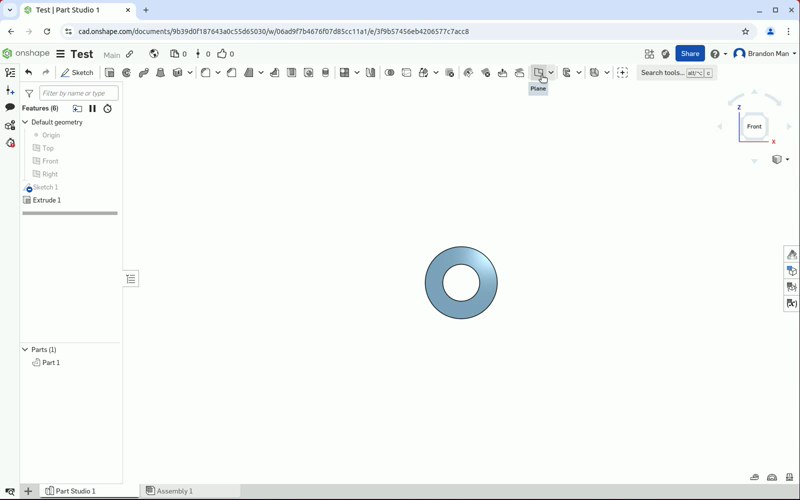
click(541, 75)
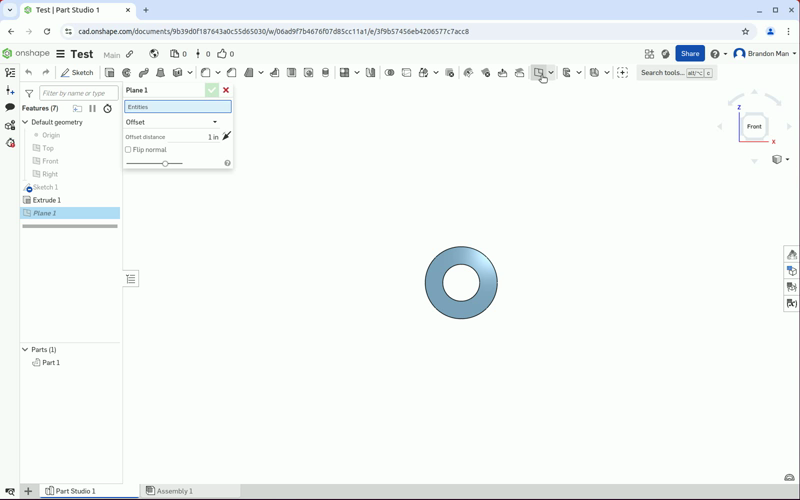
mouse_move(73, 163)
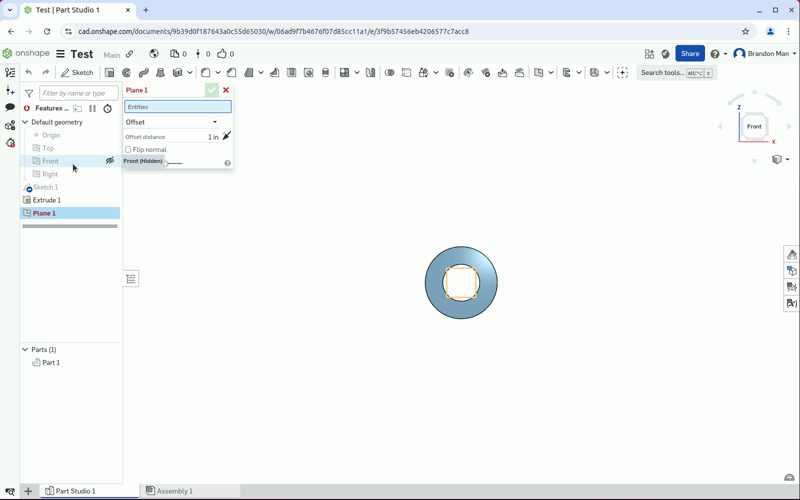
click(73, 163)
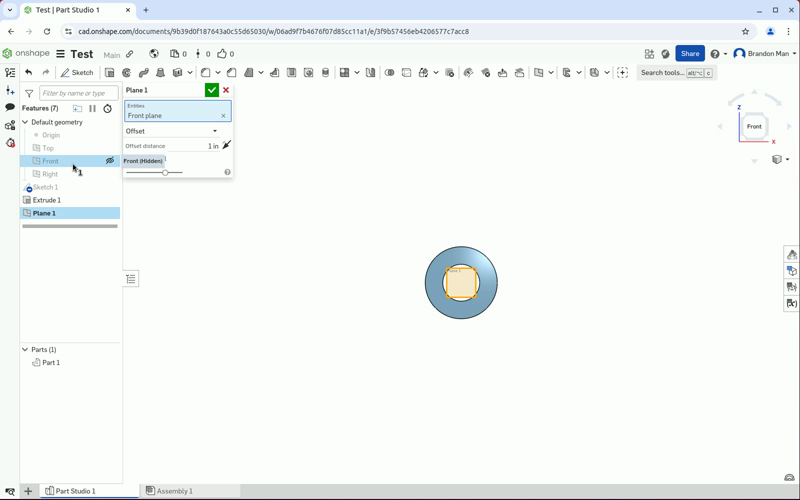
key(tab, 2)
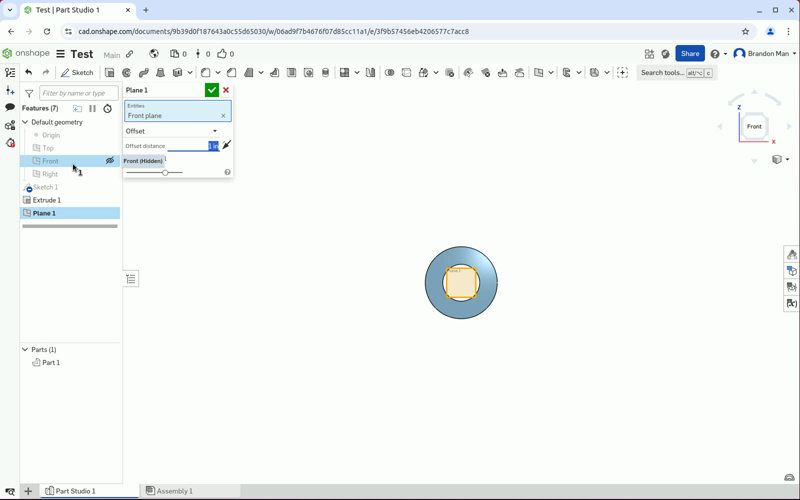
text(3.143)
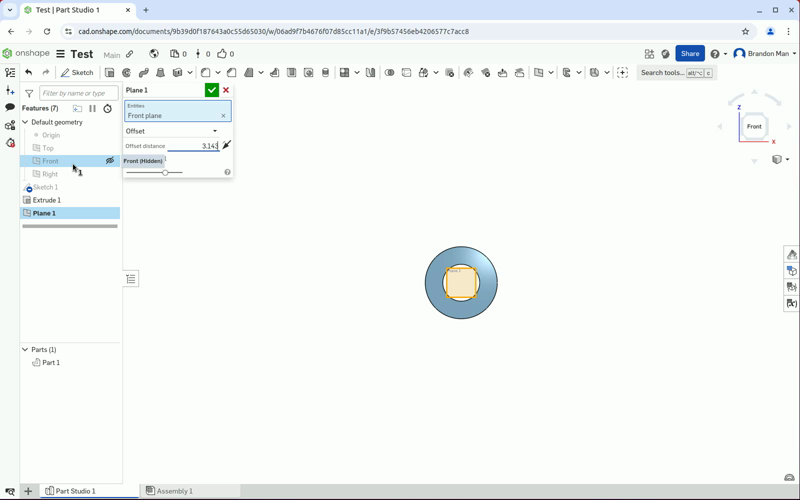
key(enter, 2)
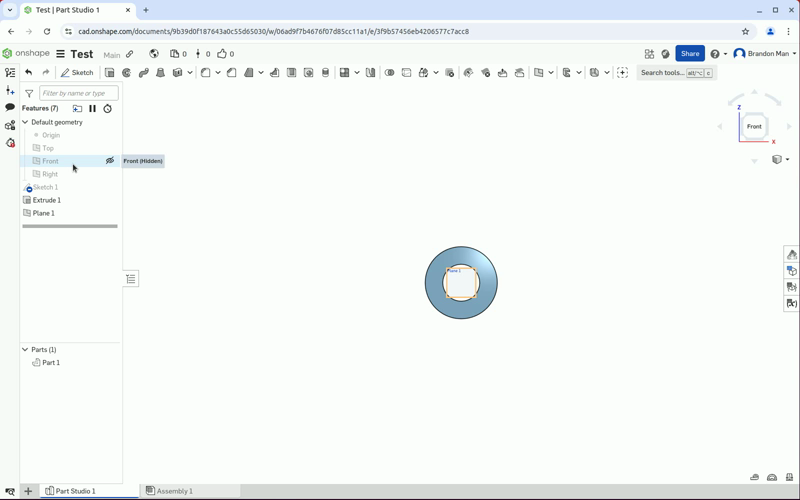
key(shift+s)
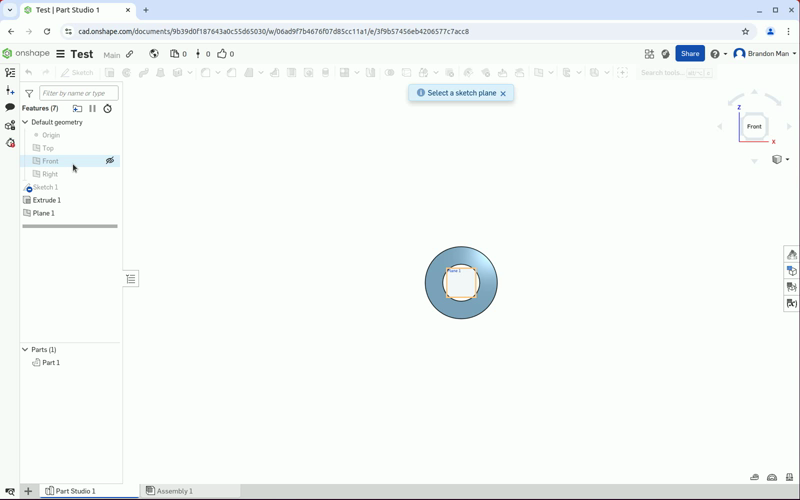
mouse_move(73, 215)
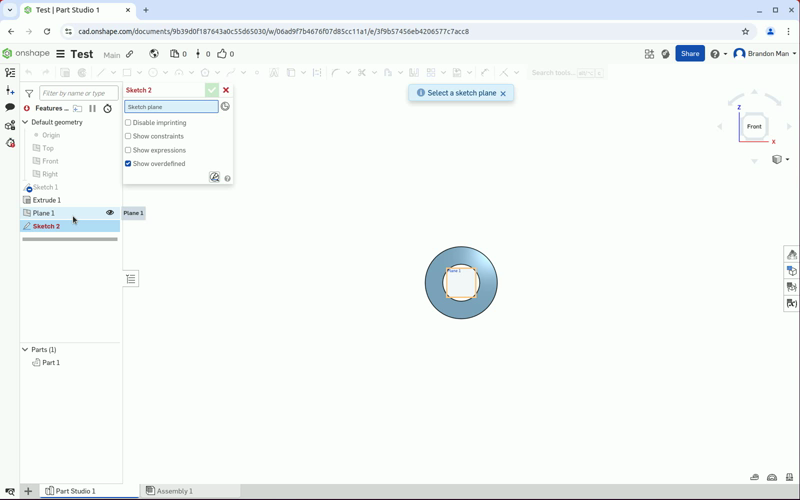
click(73, 215)
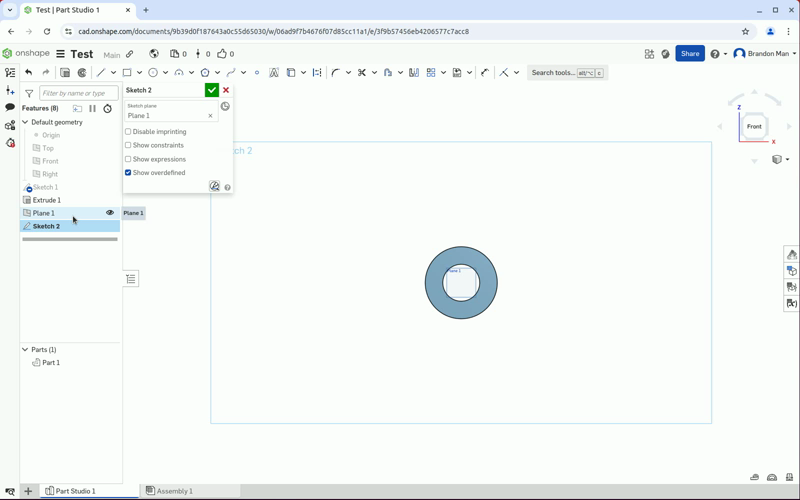
mouse_move(73, 352)
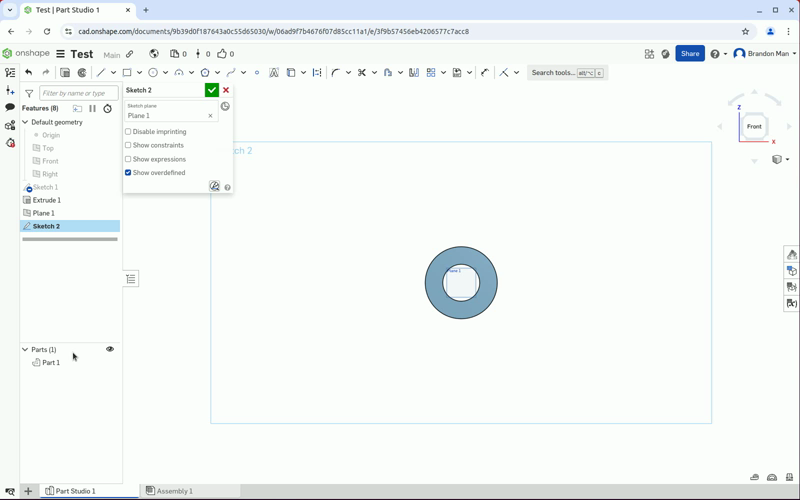
key(y)
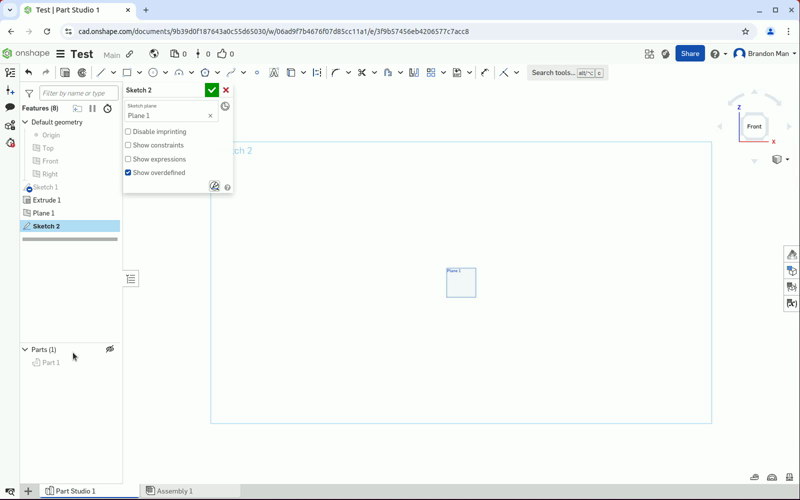
key(c)
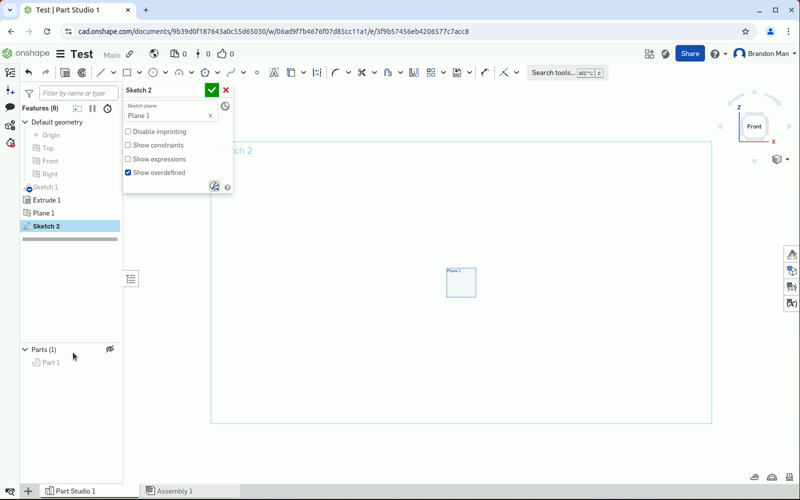
key_down(shift)
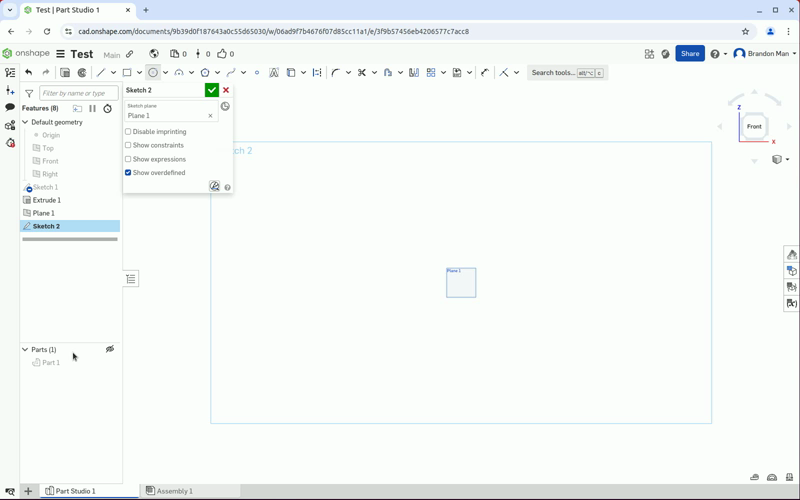
mouse_move(461, 282)
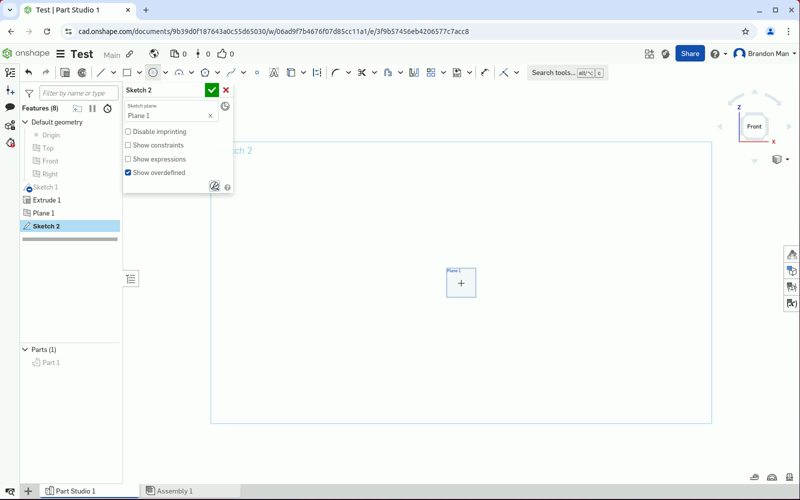
click(461, 282)
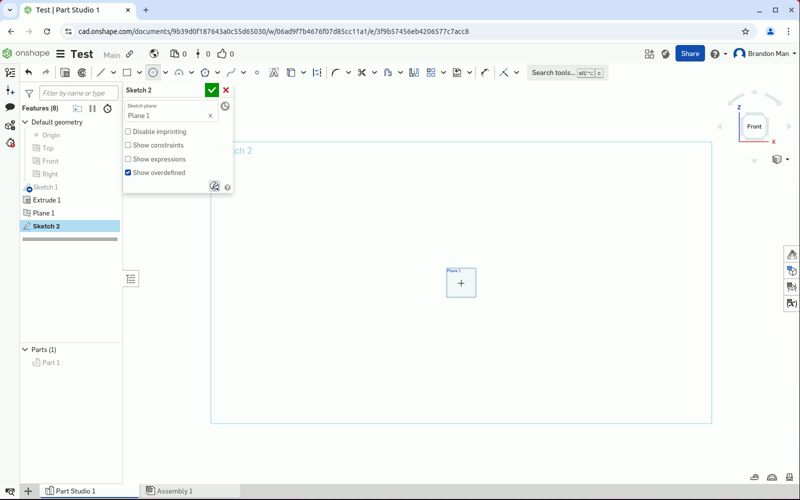
key_up(shift)
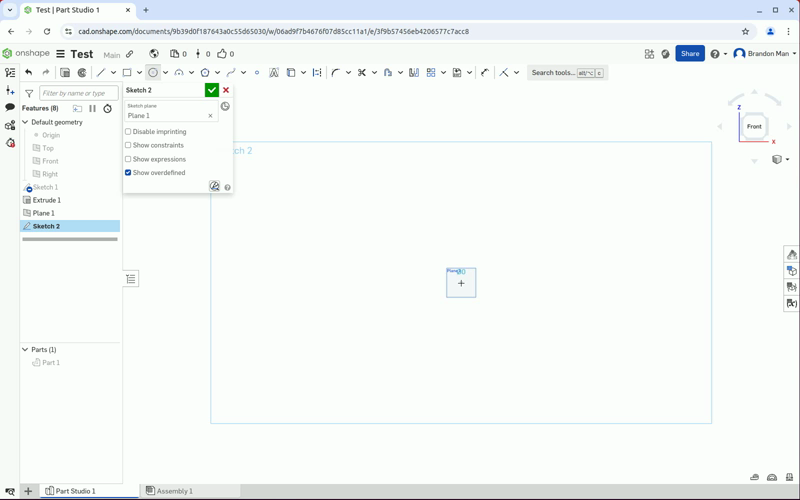
mouse_move(494, 282)
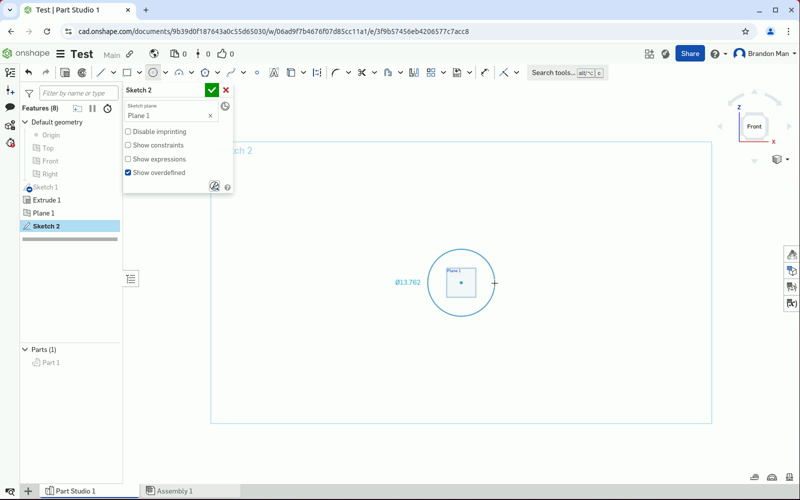
click(494, 282)
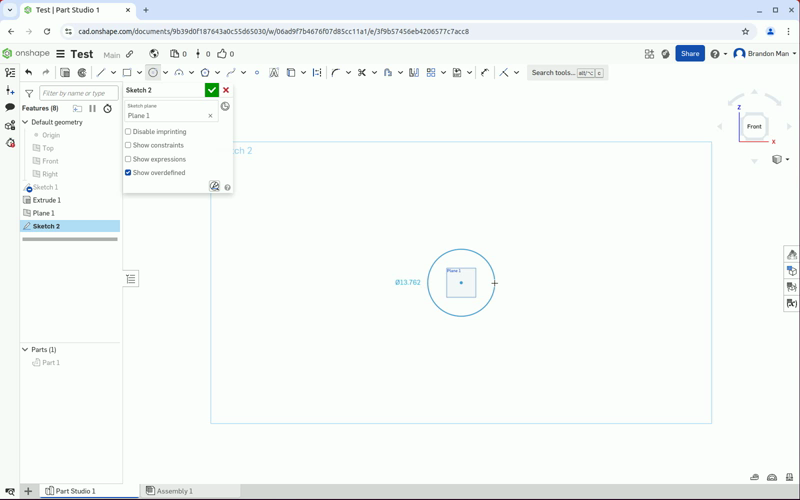
key(esc)
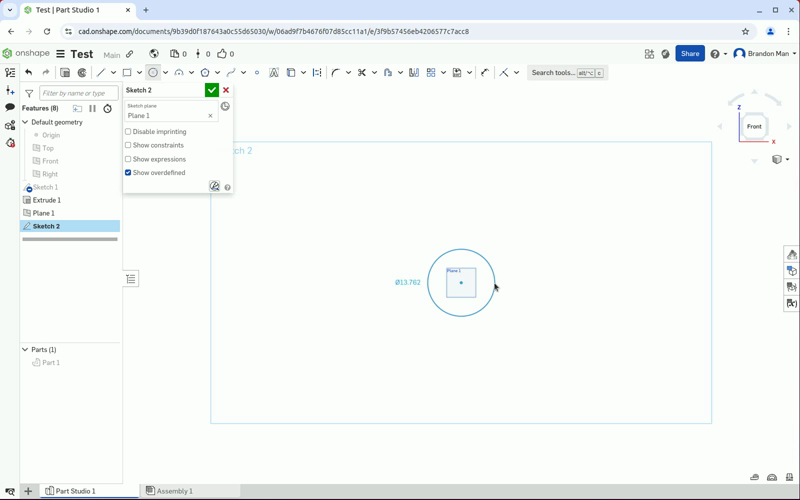
key(c)
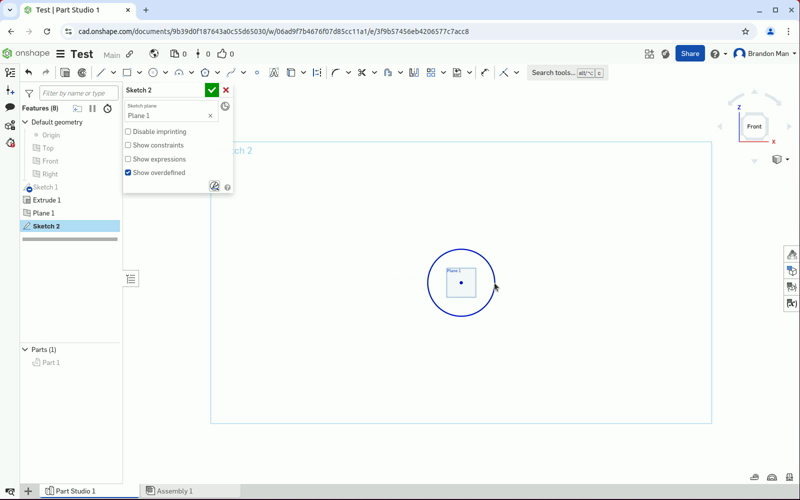
key_down(shift)
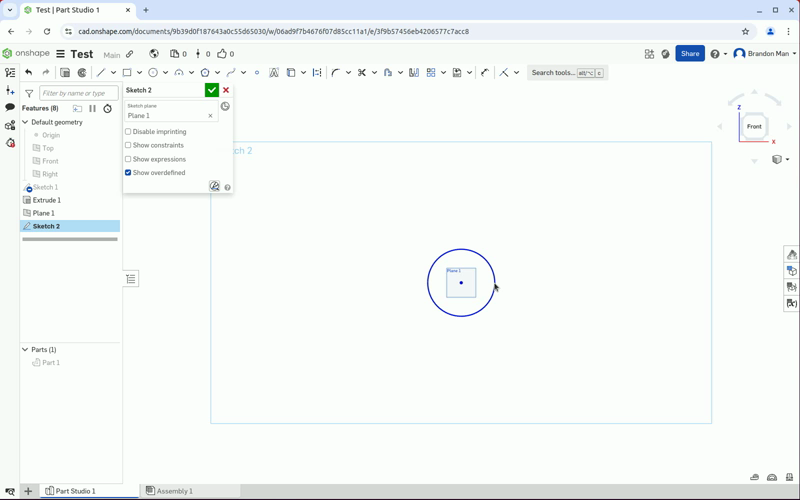
mouse_move(461, 282)
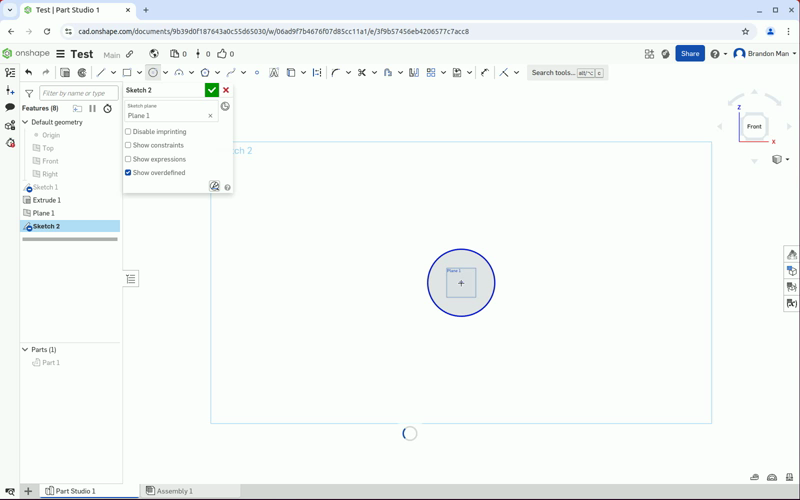
click(461, 282)
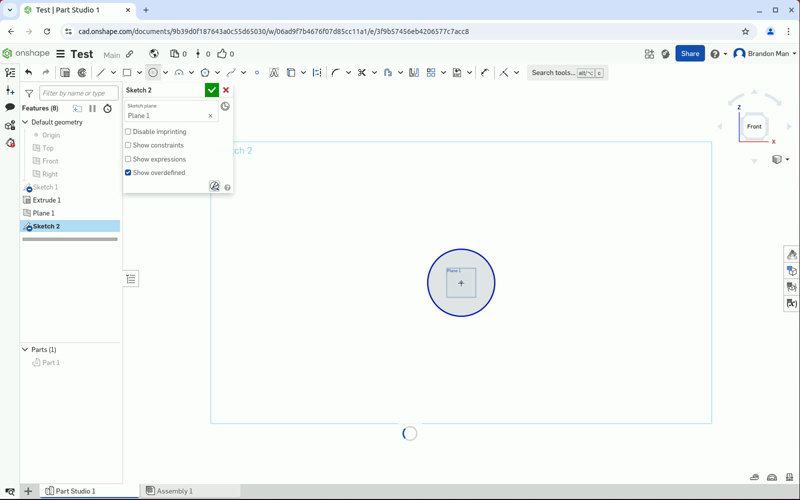
key_up(shift)
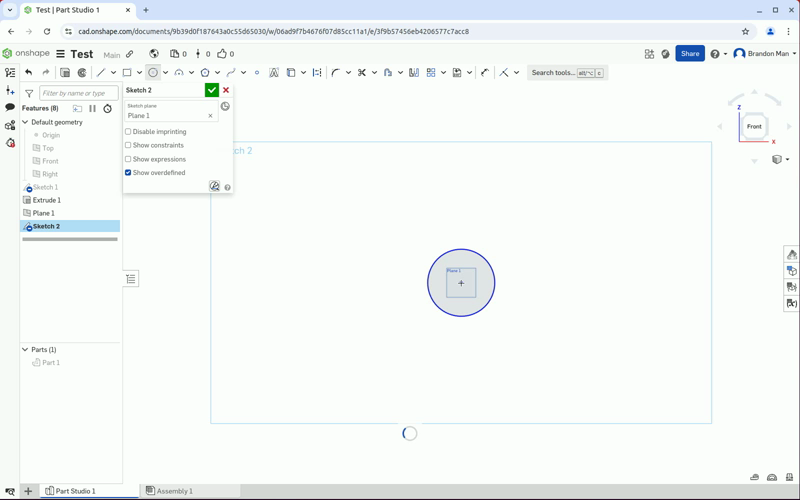
mouse_move(480, 282)
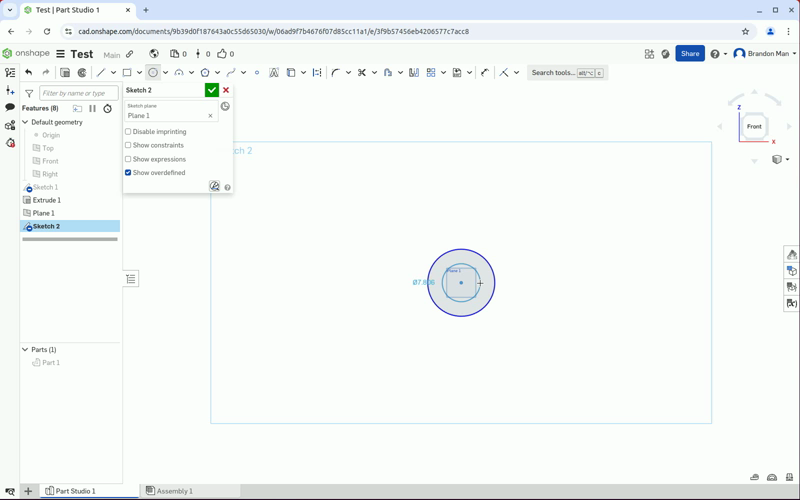
click(480, 282)
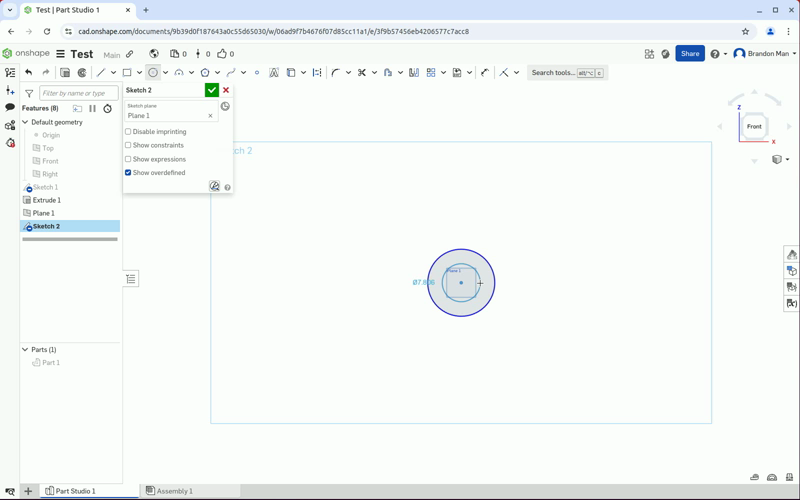
key(esc)
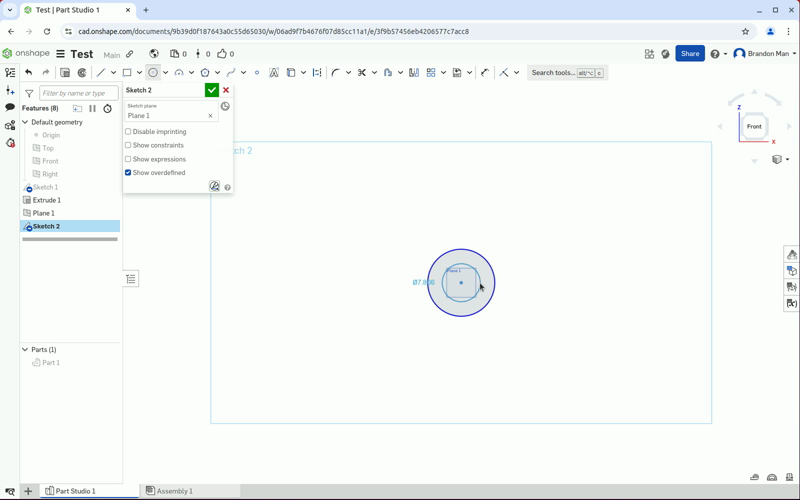
mouse_move(478, 257)
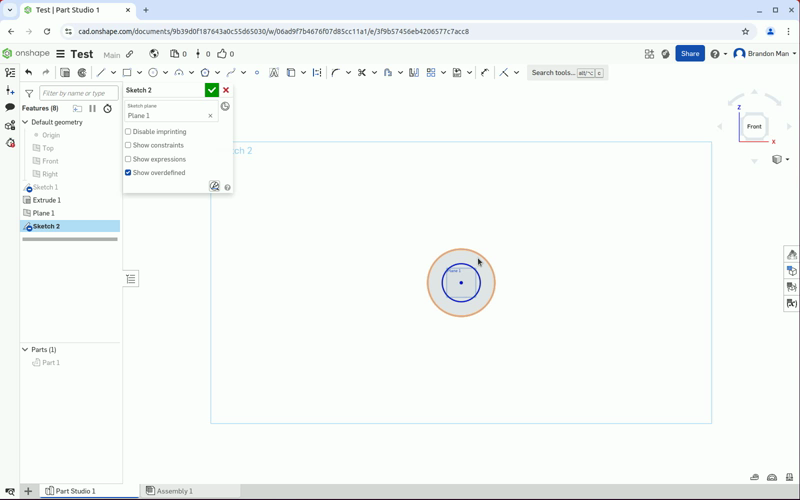
click(478, 257)
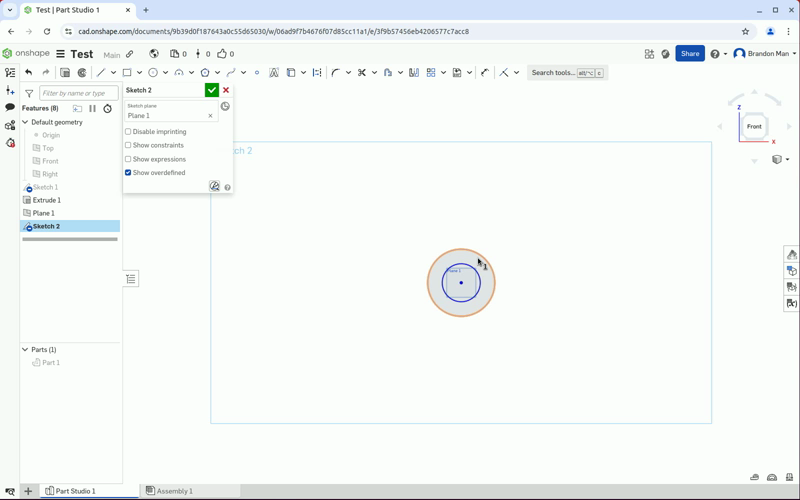
mouse_move(73, 352)
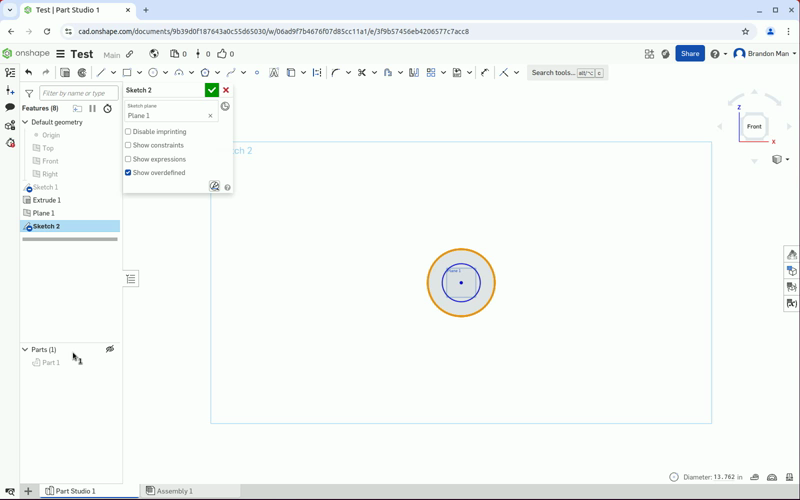
key(shift+y)
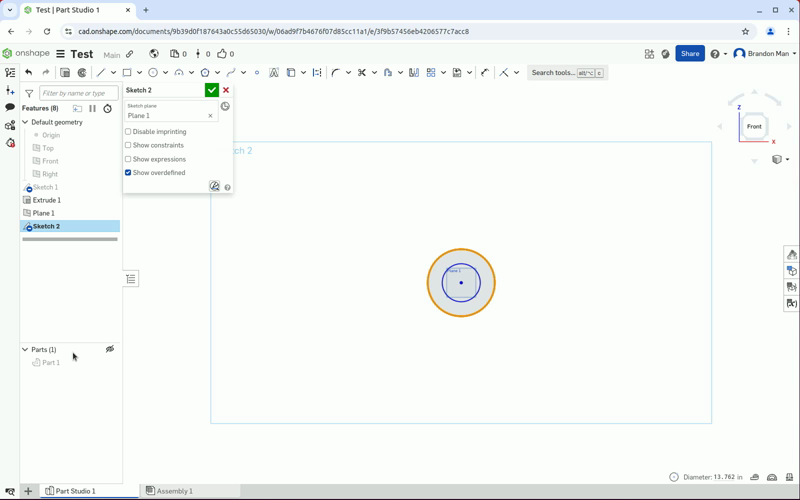
key(shift+e)
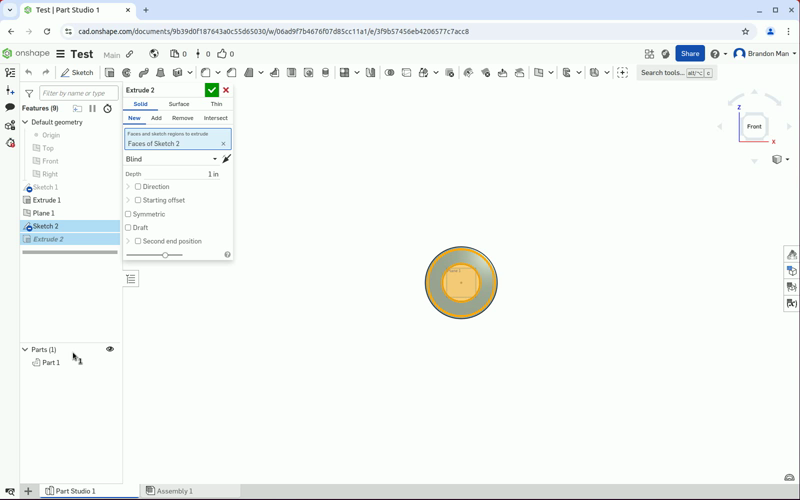
mouse_move(143, 106)
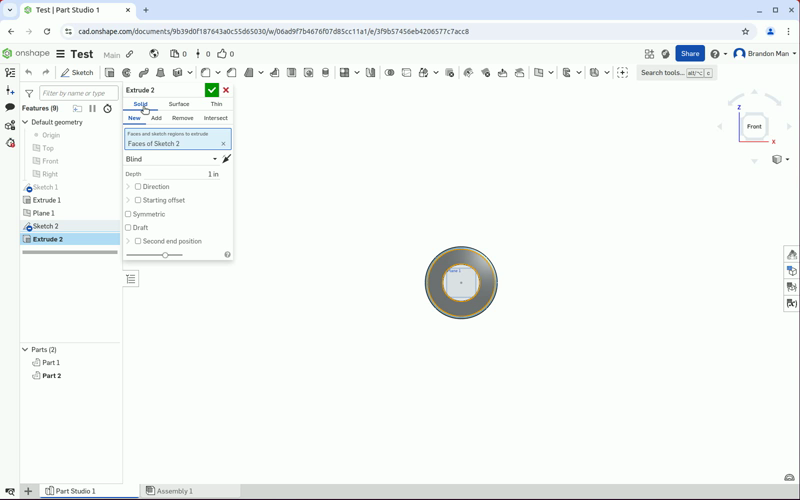
click(143, 106)
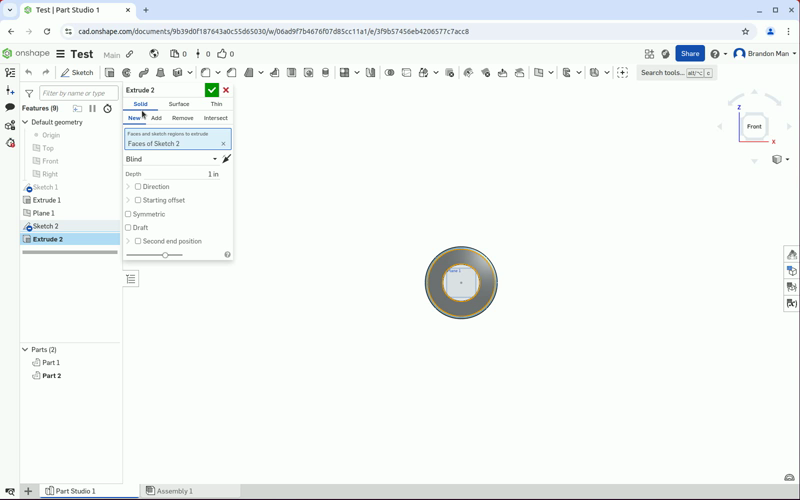
mouse_move(137, 120)
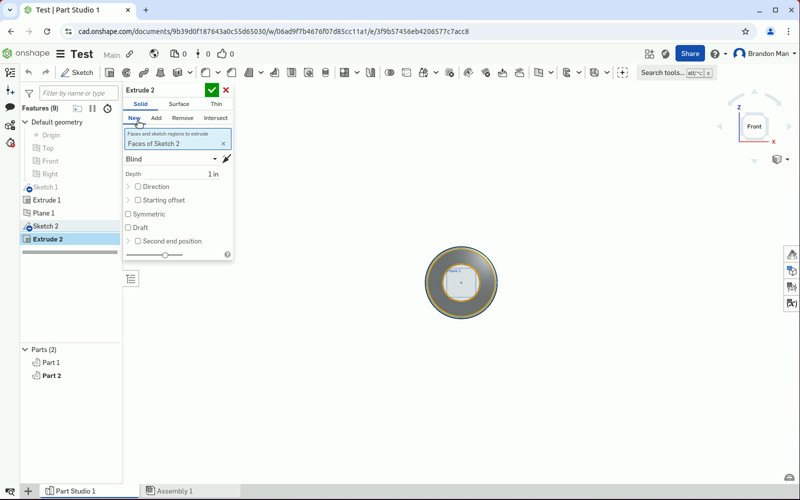
click(137, 120)
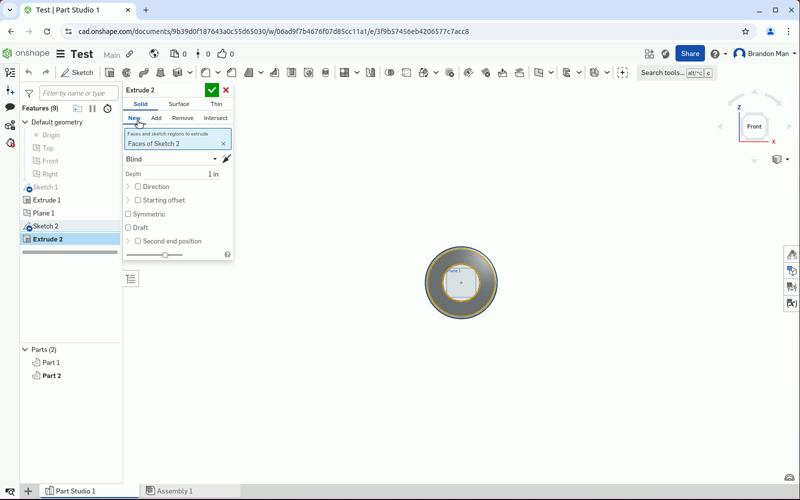
key(tab, 4)
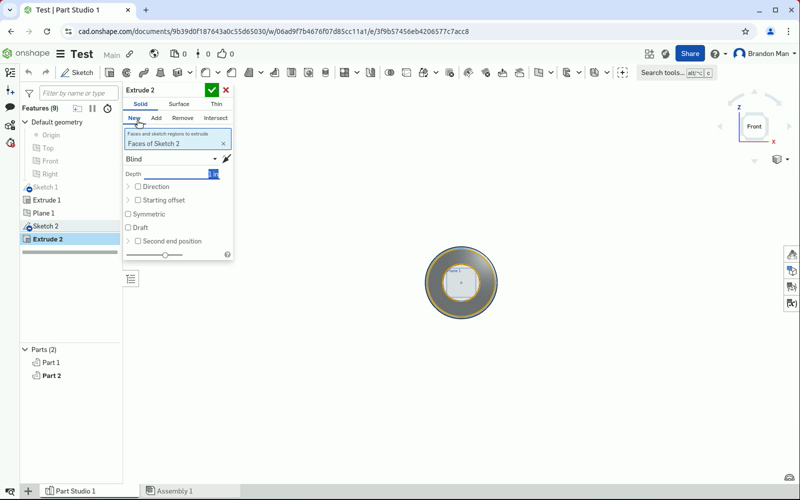
text(0.963)
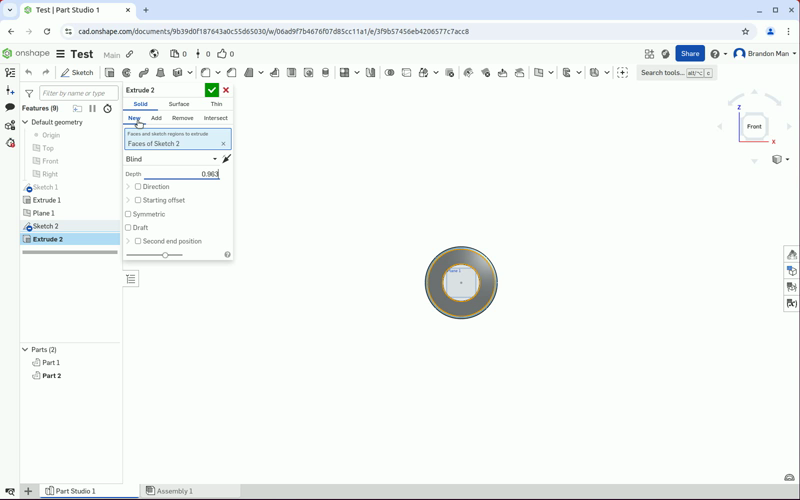
key(enter)
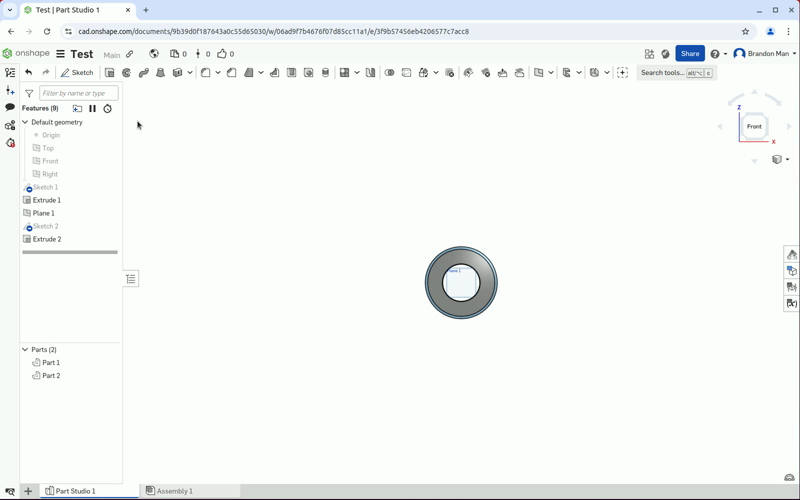
key(shift+h)
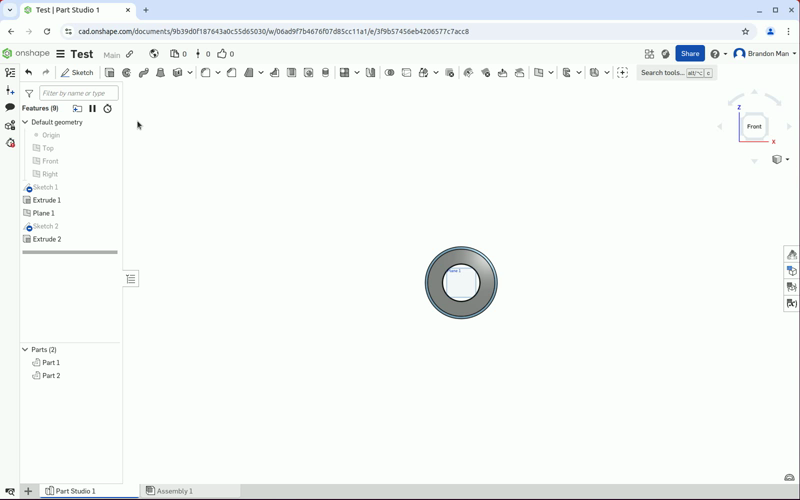
key(shift+h)
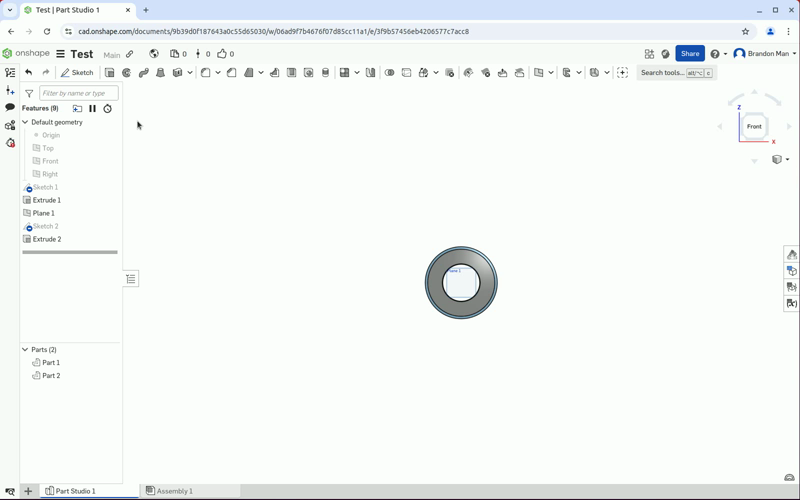
key(shift+7)
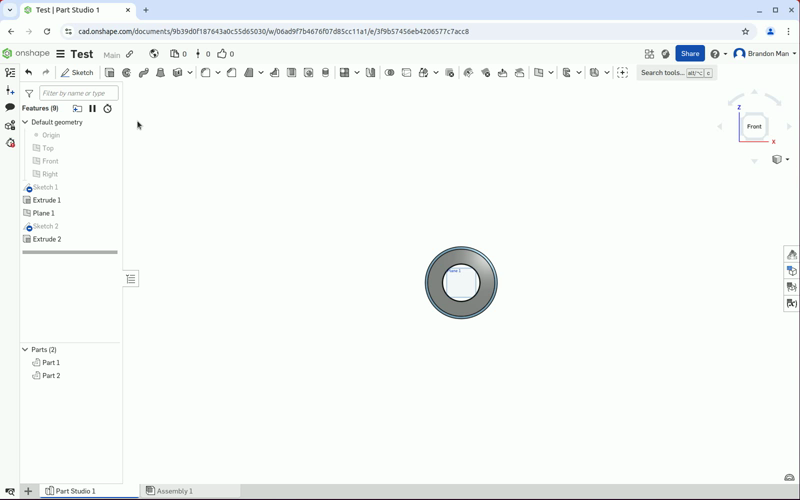
key(left, 2)
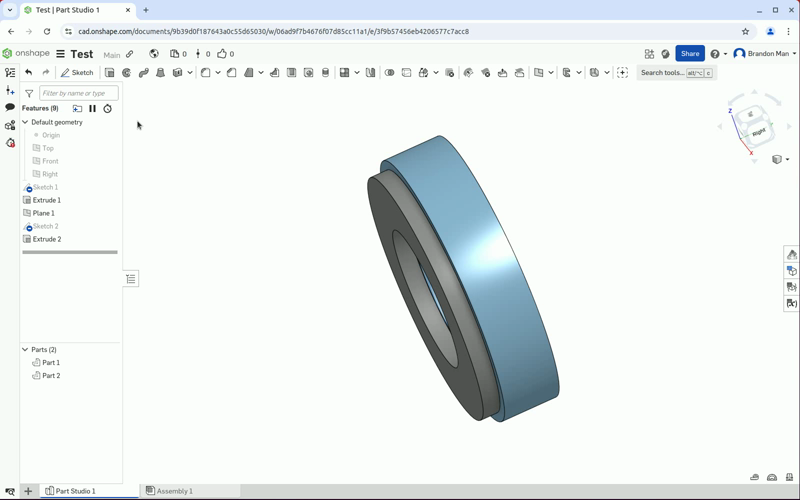
key(down, 2)
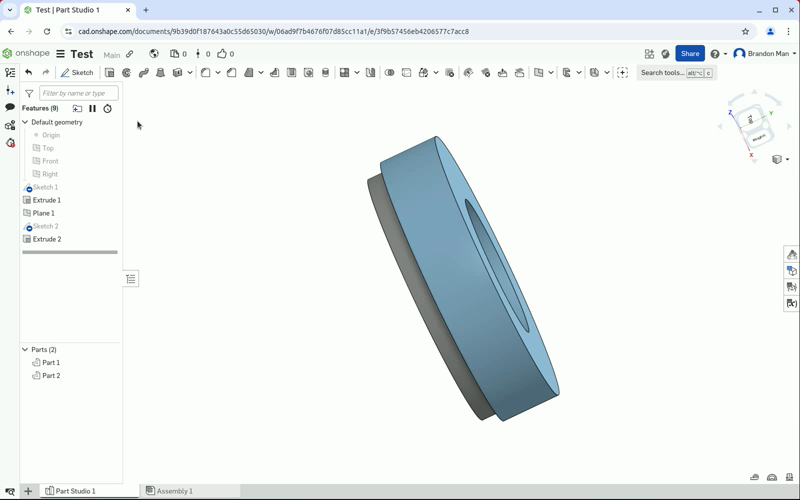
key(up, 2)
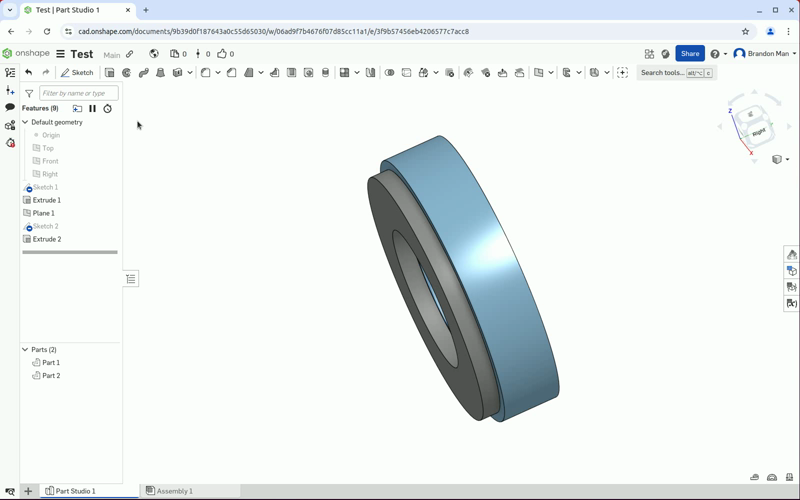
key(right, 2)
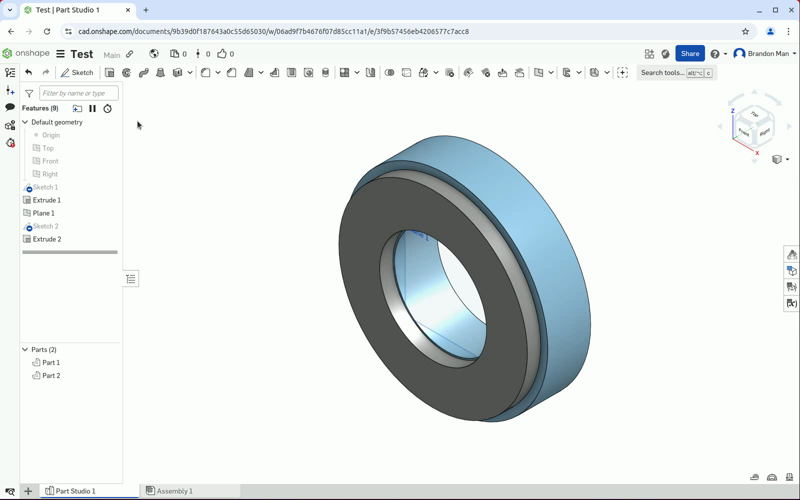
mouse_move(73, 189)
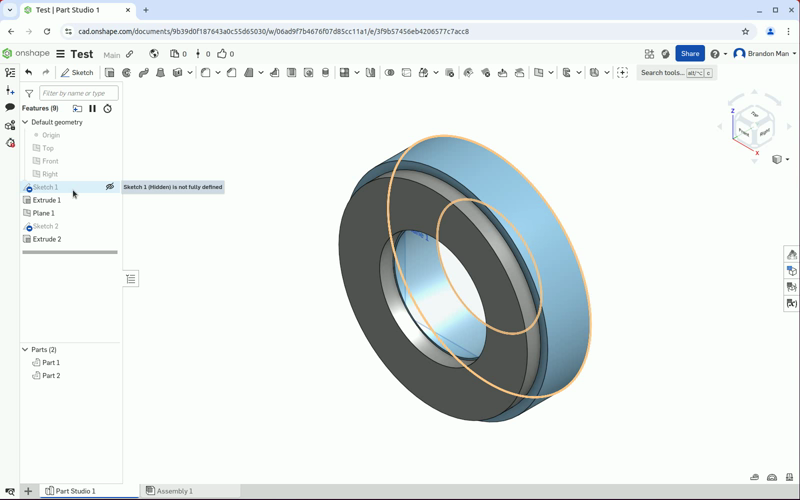
click(73, 189)